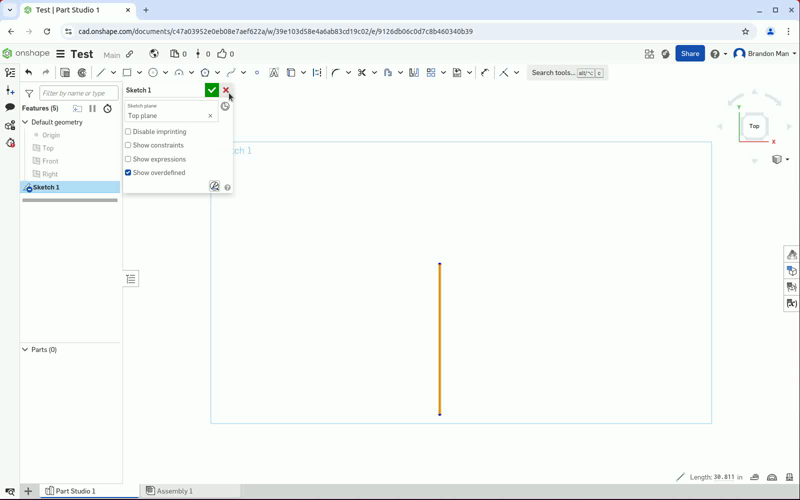
key(shift+h)
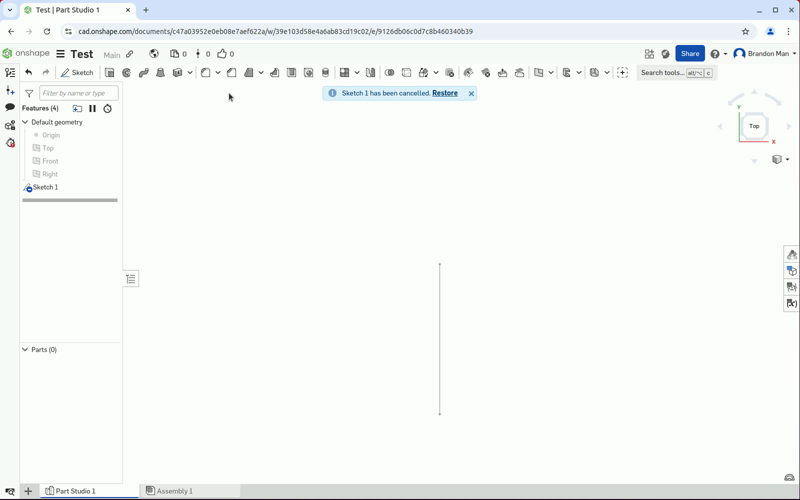
mouse_move(73, 352)
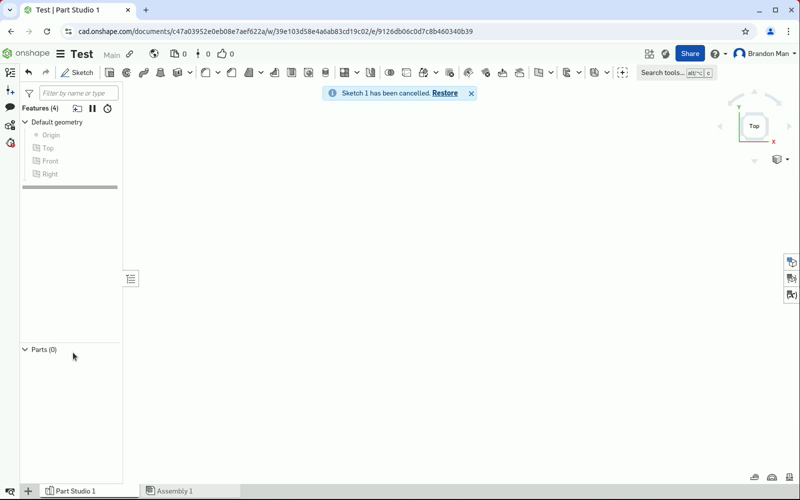
key(y)
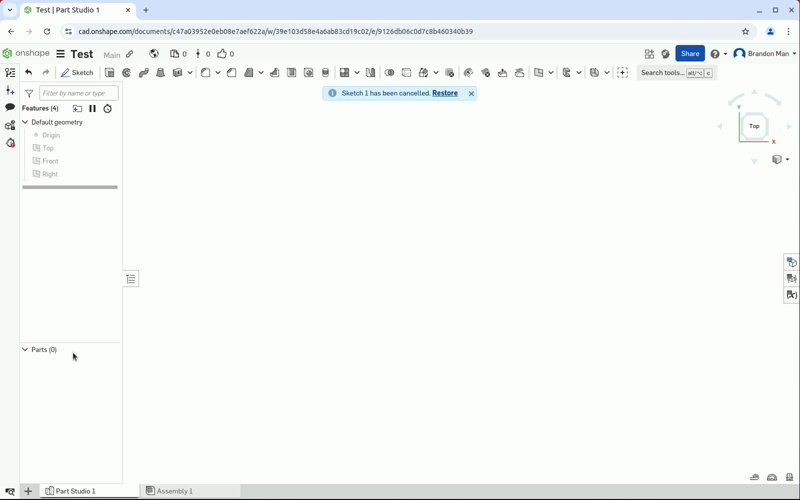
key(shift+p)
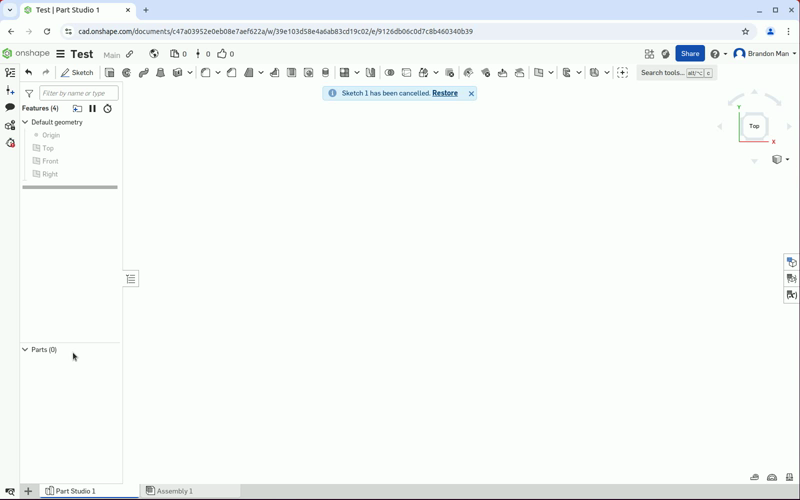
key(space)
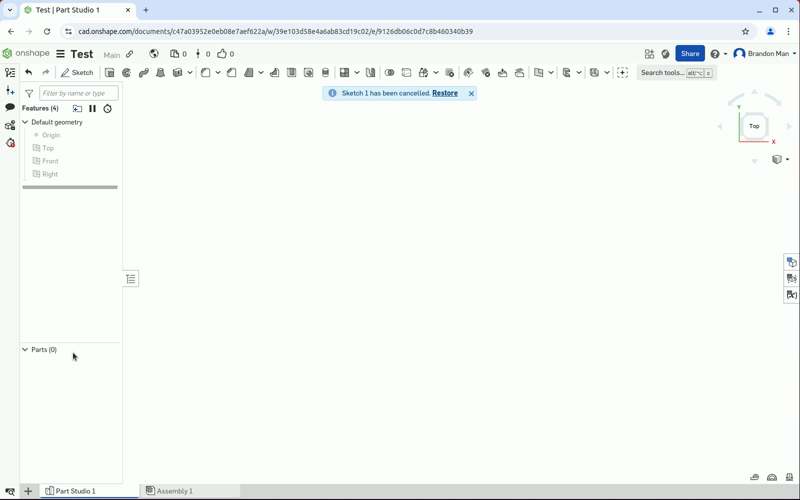
key_down(shift)
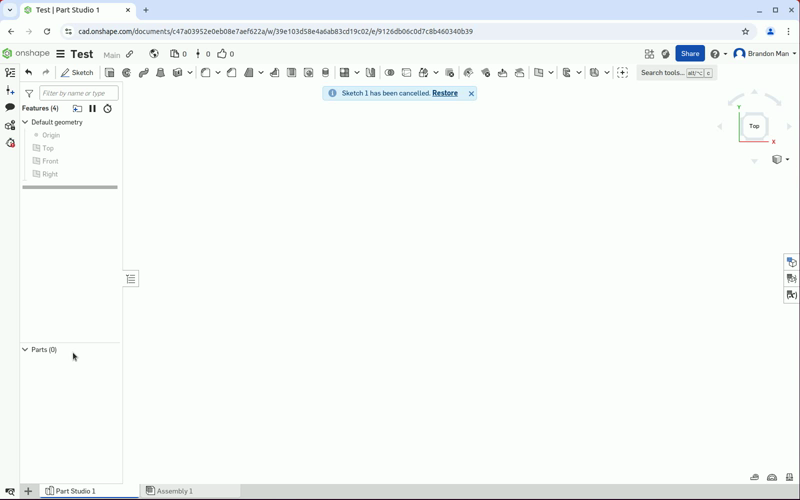
key(up)
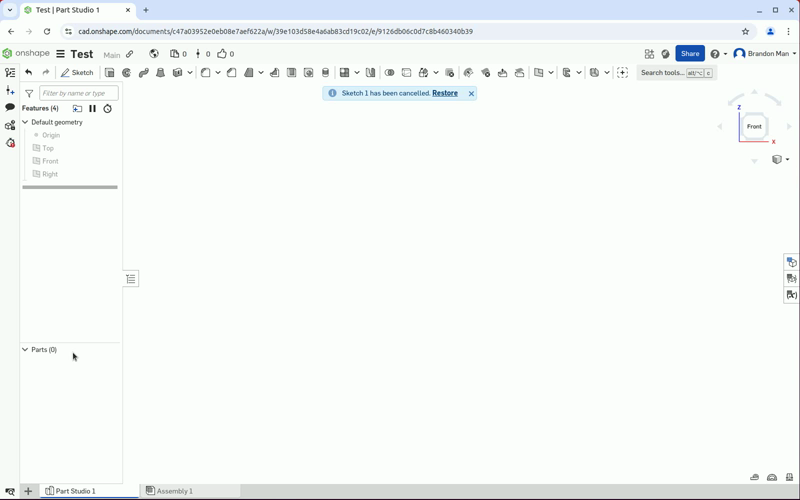
key_up(shift)
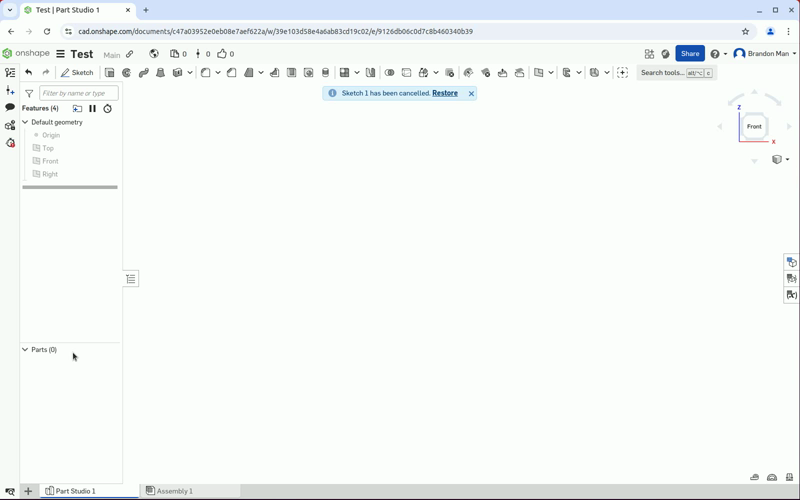
mouse_move(73, 352)
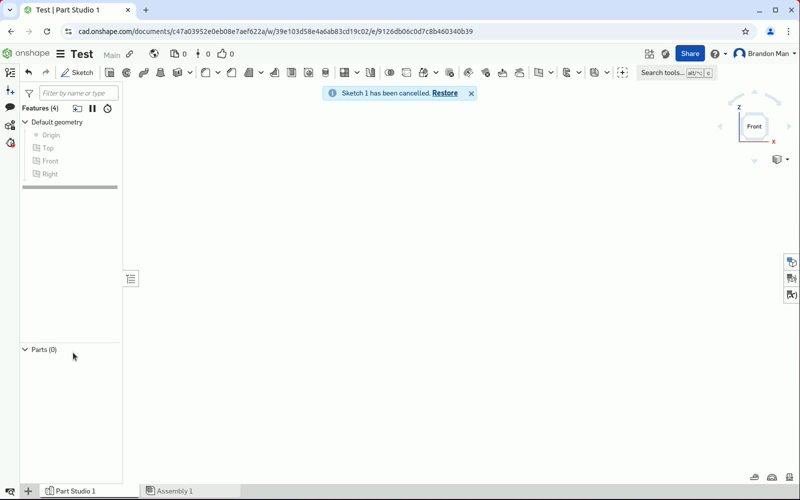
key(shift+y)
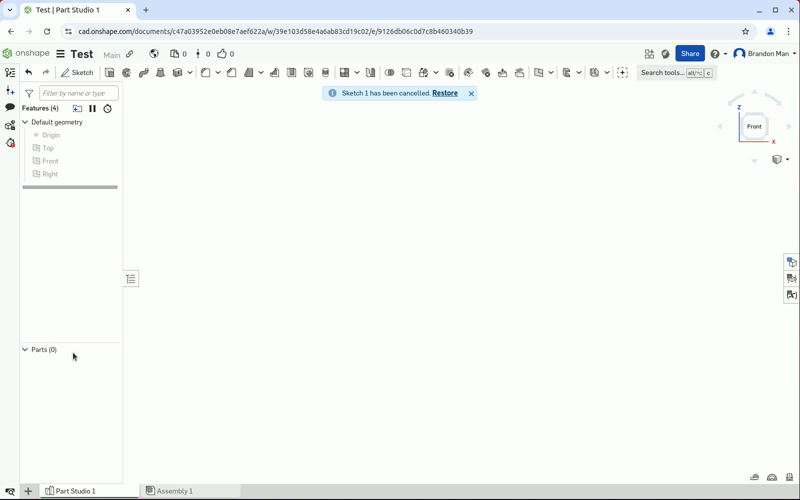
key(shift+s)
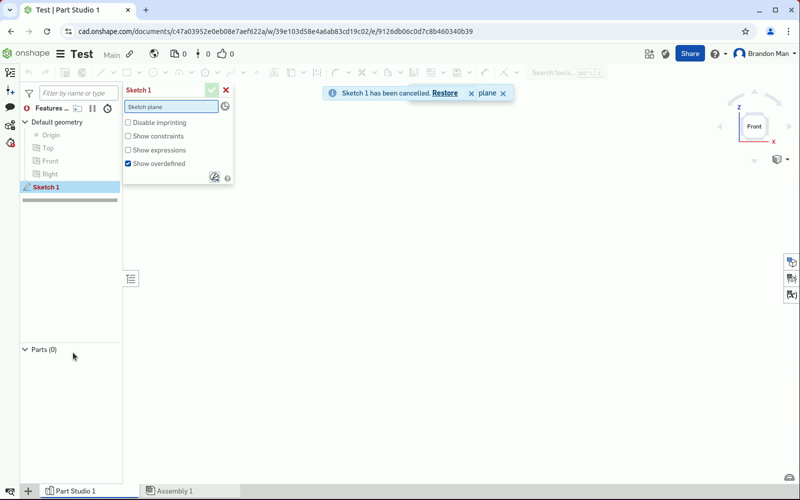
mouse_move(73, 163)
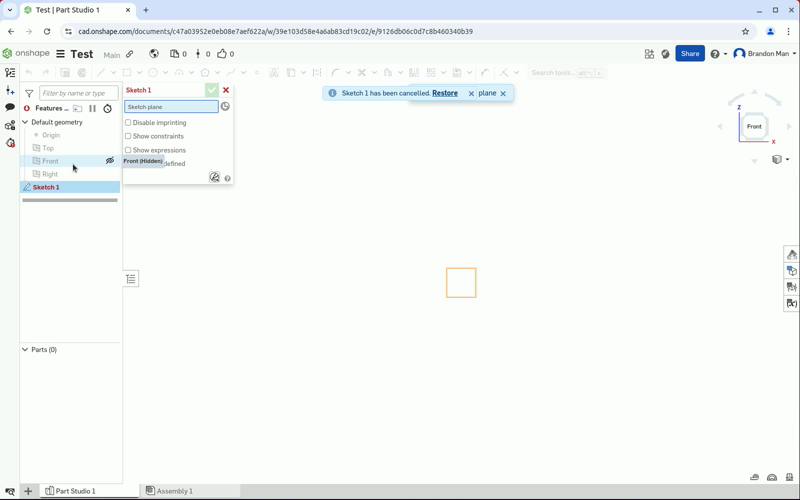
click(73, 163)
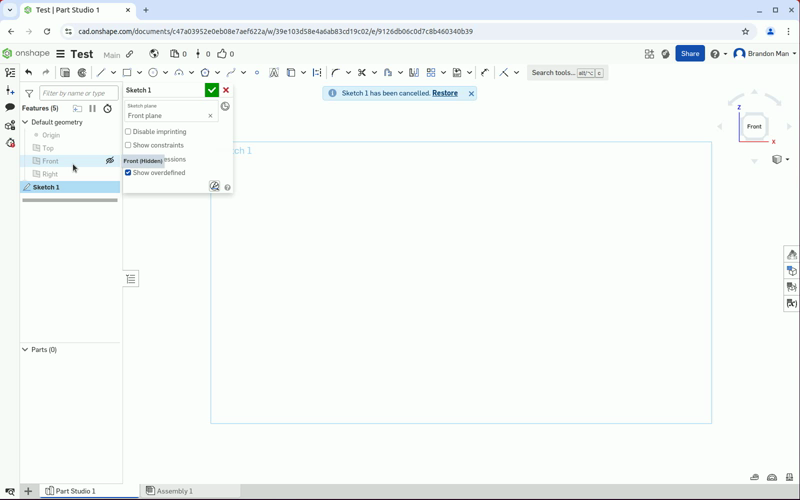
mouse_move(73, 352)
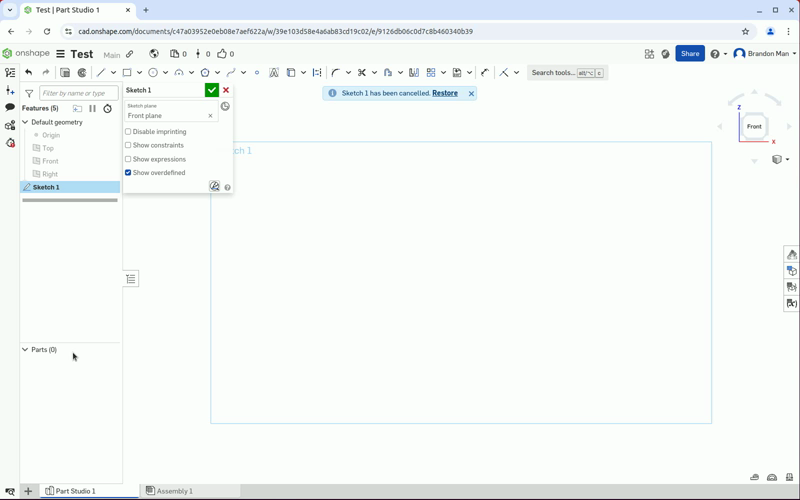
key(y)
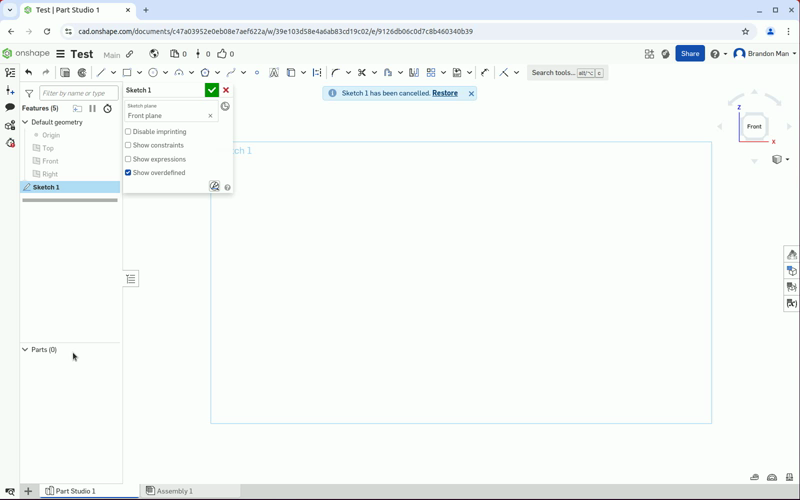
key(l)
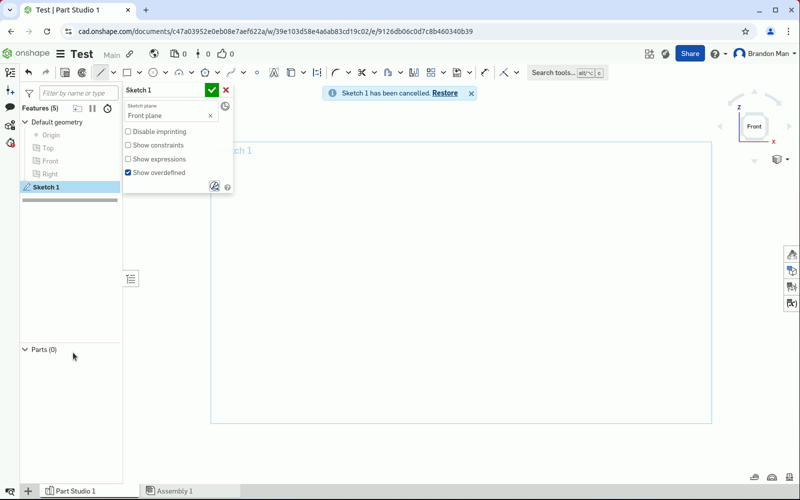
key_down(shift)
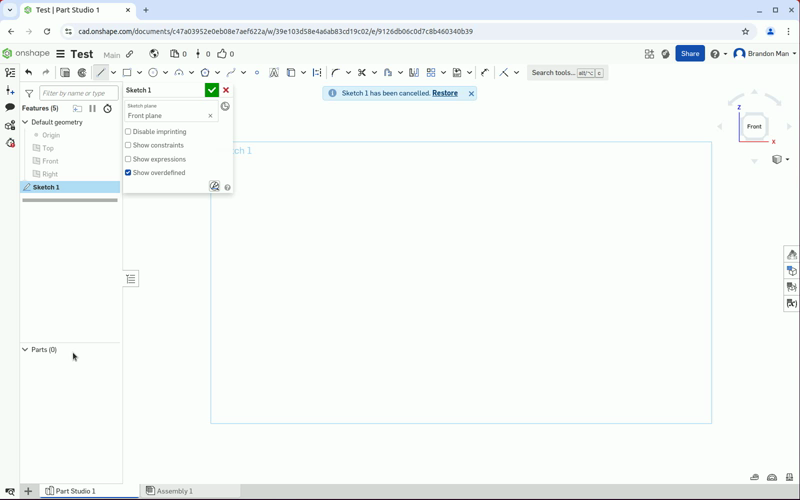
mouse_move(404, 395)
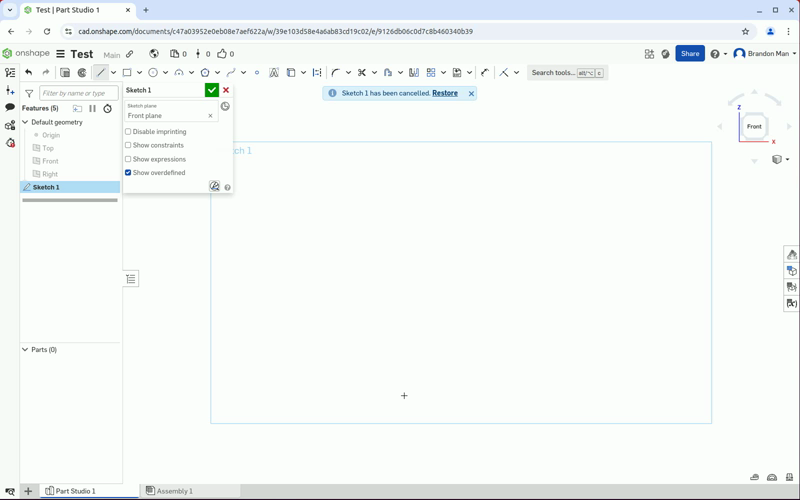
click(404, 395)
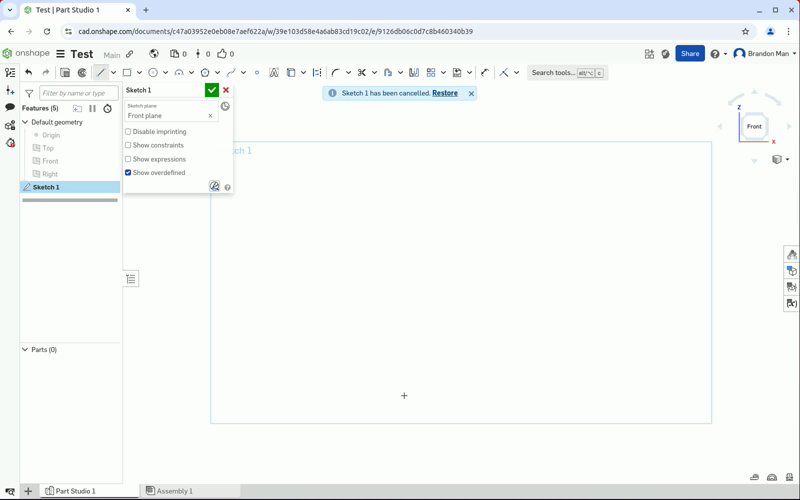
key_up(shift)
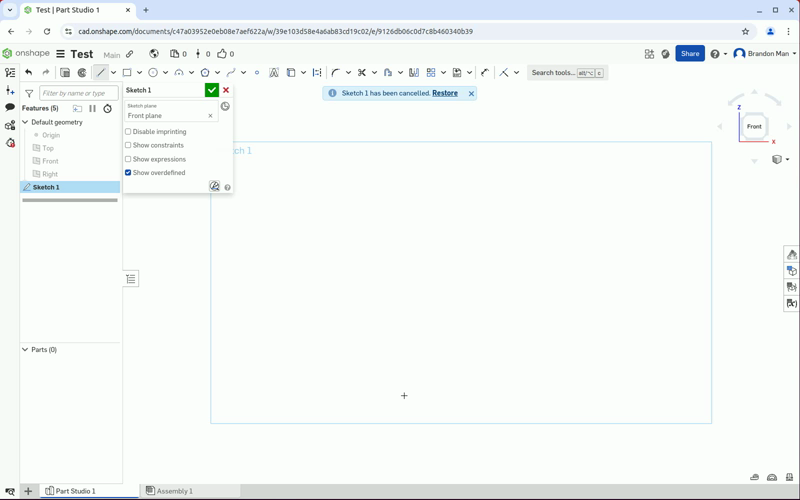
key_down(shift)
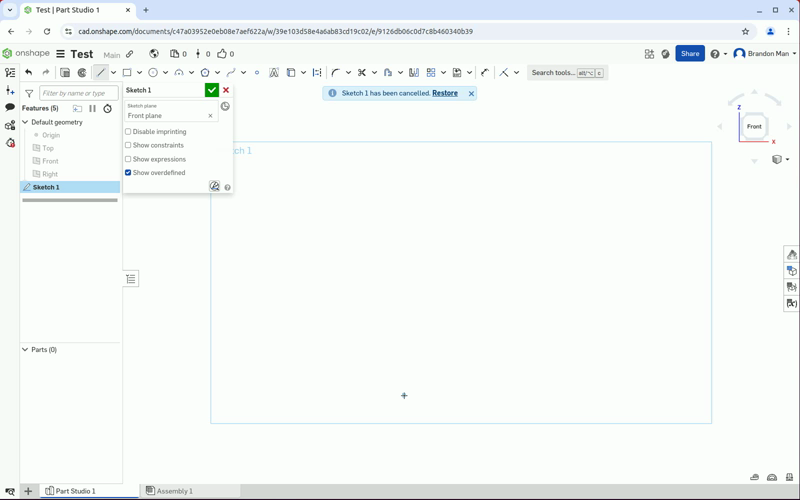
mouse_move(517, 395)
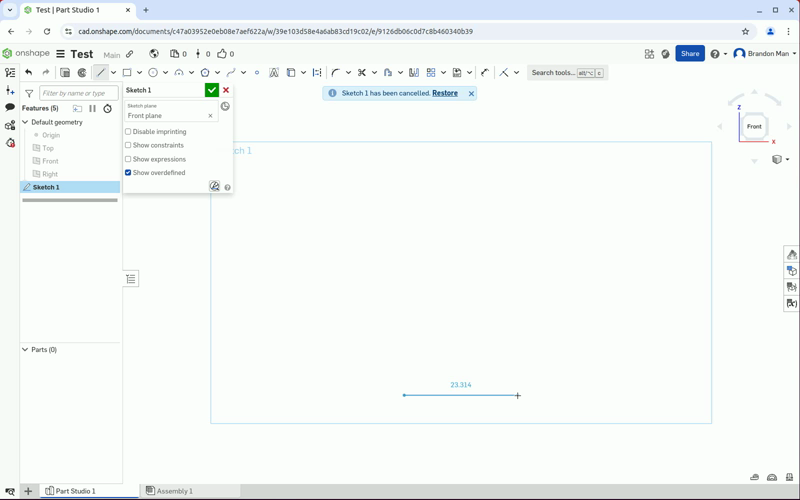
click(517, 395)
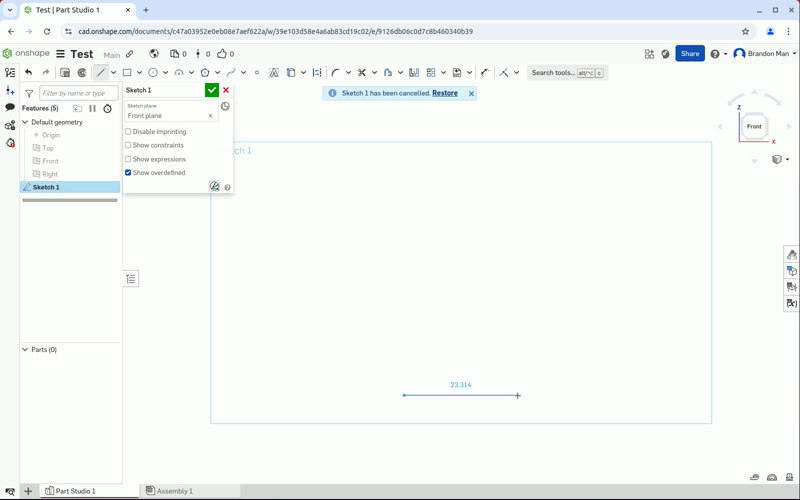
key_up(shift)
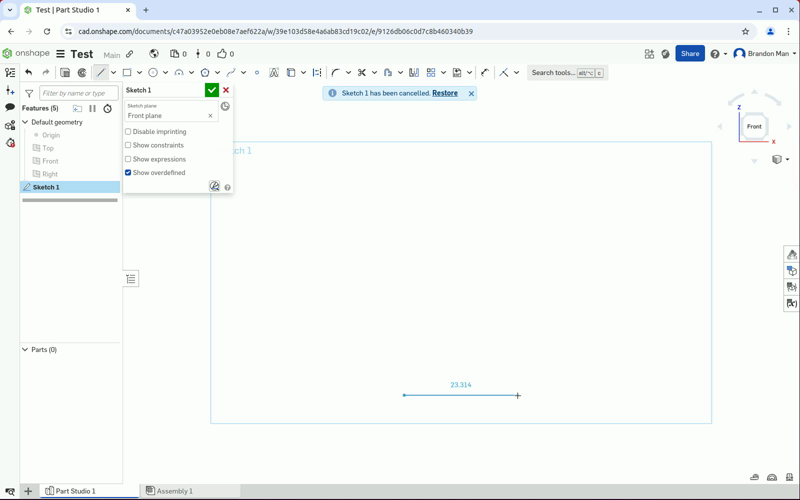
key_down(shift)
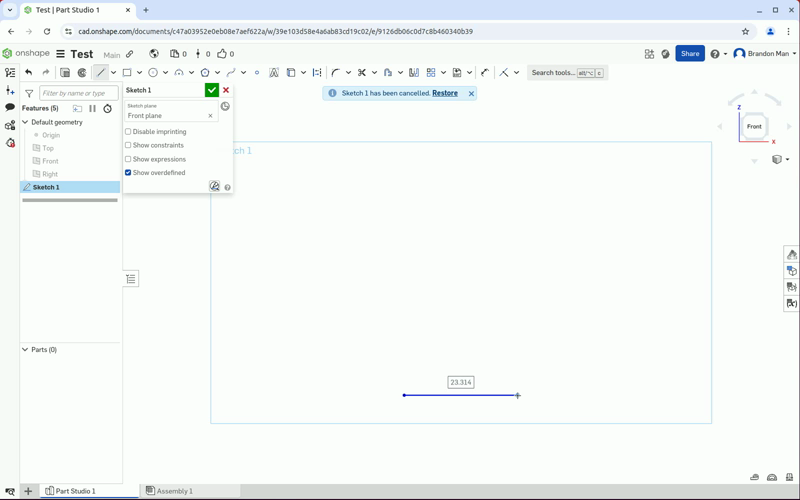
mouse_move(517, 171)
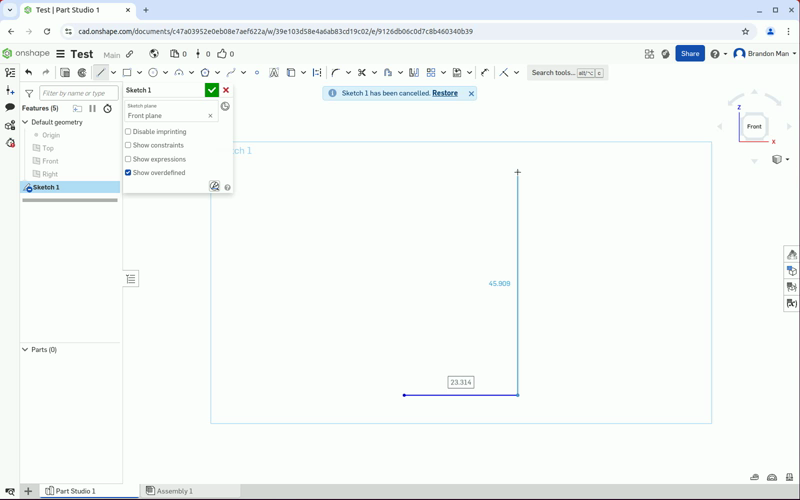
click(517, 171)
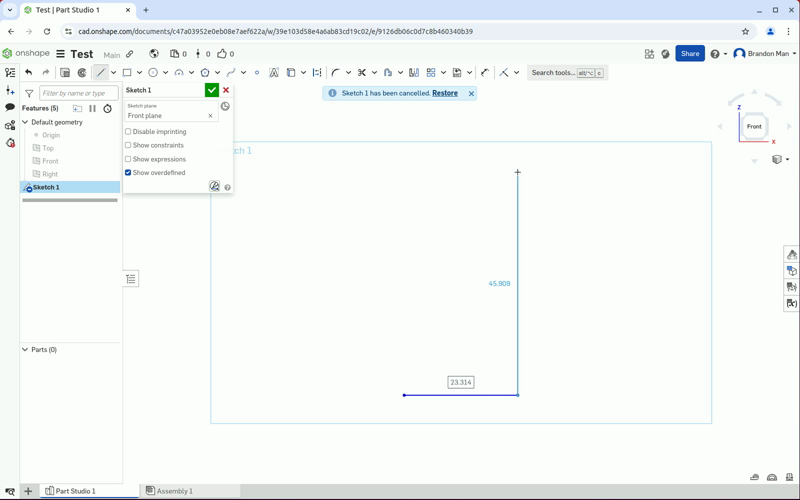
key_up(shift)
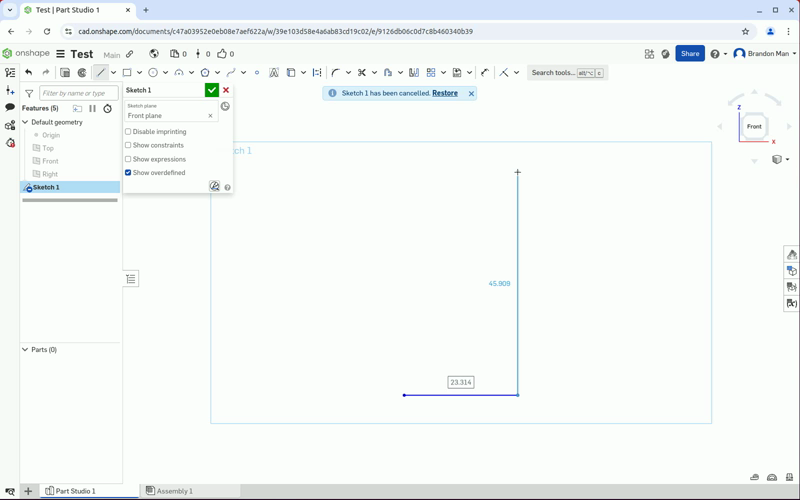
key_down(shift)
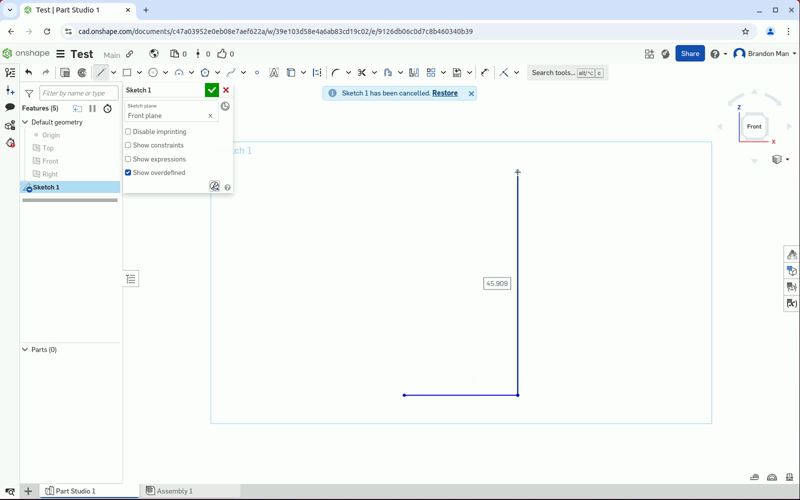
mouse_move(404, 171)
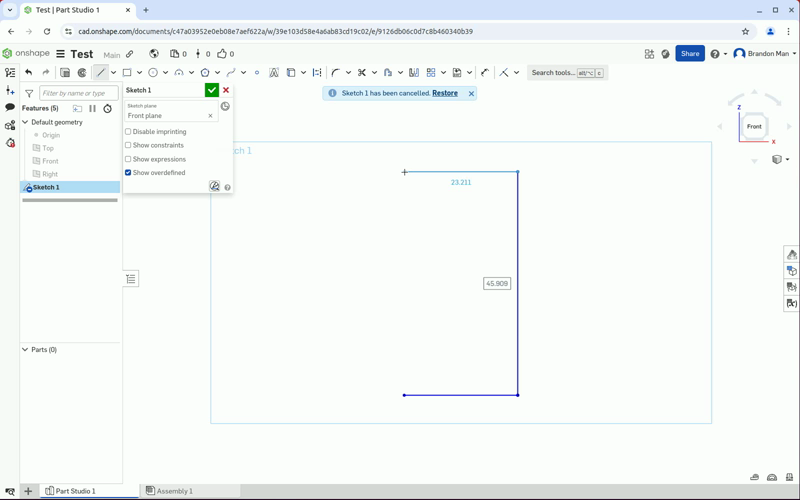
click(404, 171)
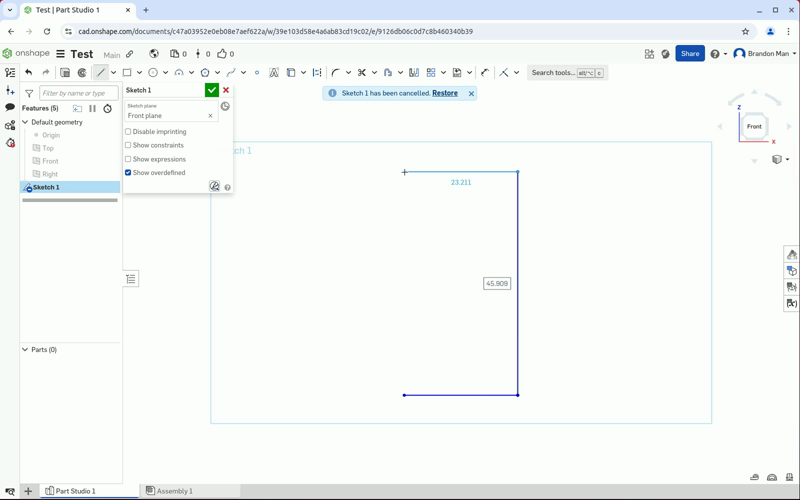
key_up(shift)
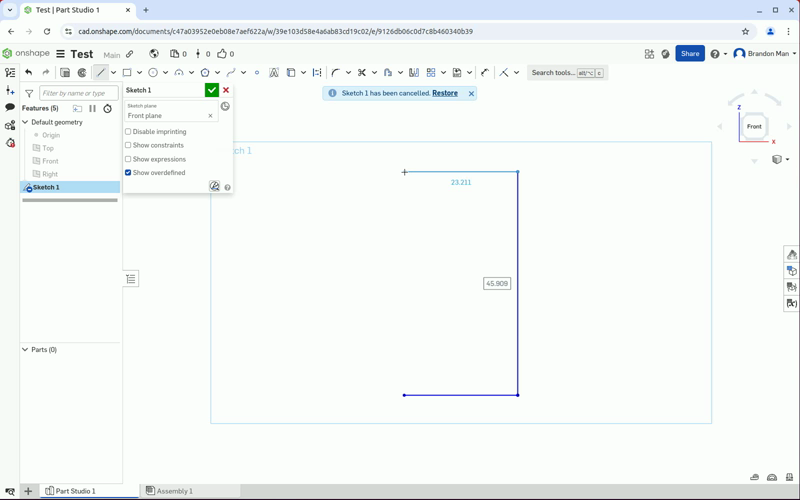
key_down(shift)
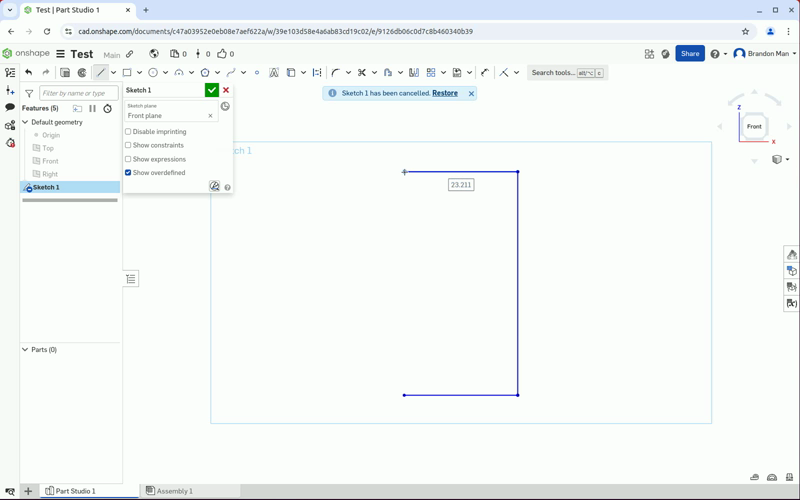
mouse_move(404, 395)
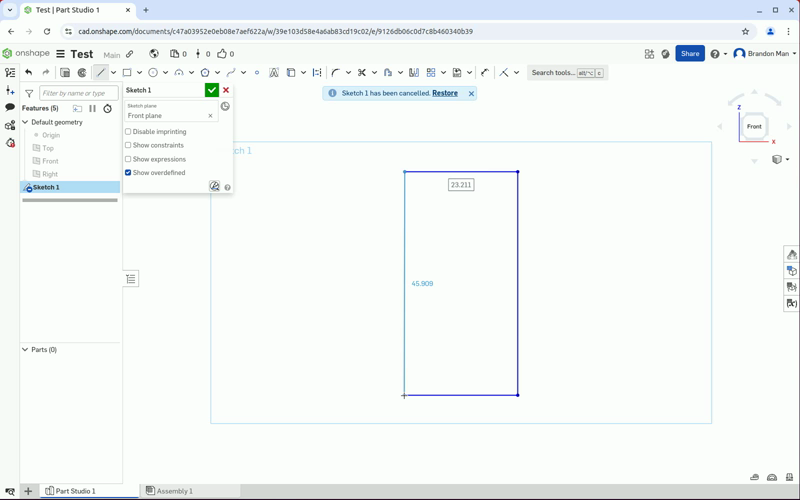
key_up(shift)
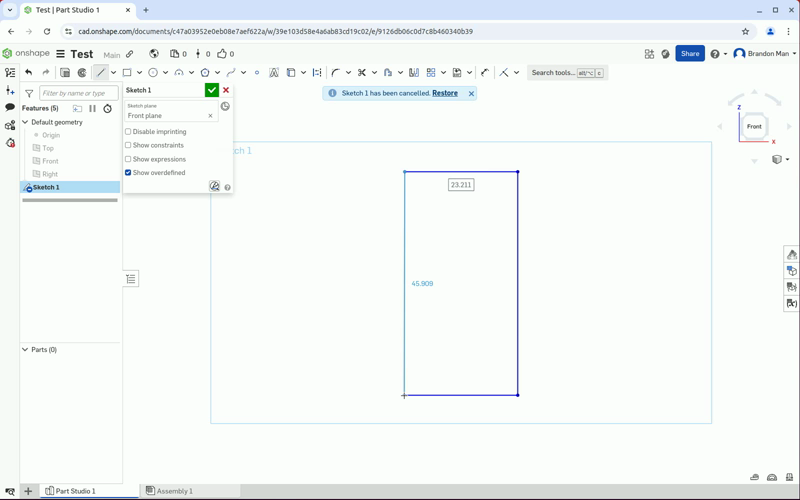
click(404, 395)
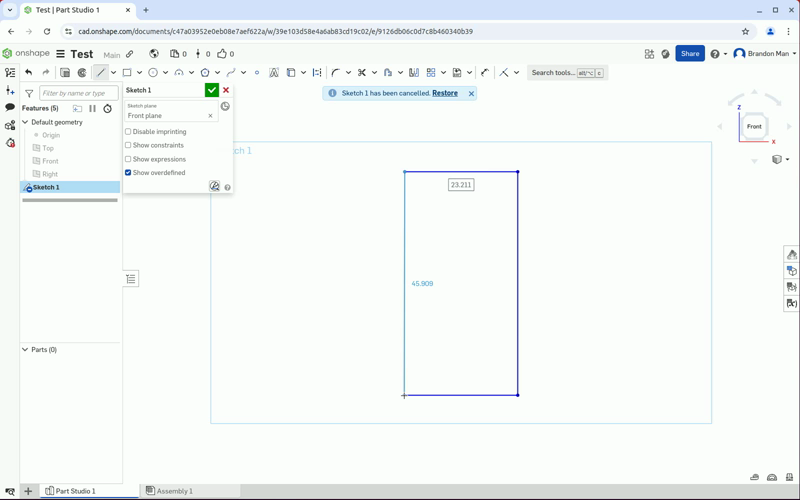
key(esc)
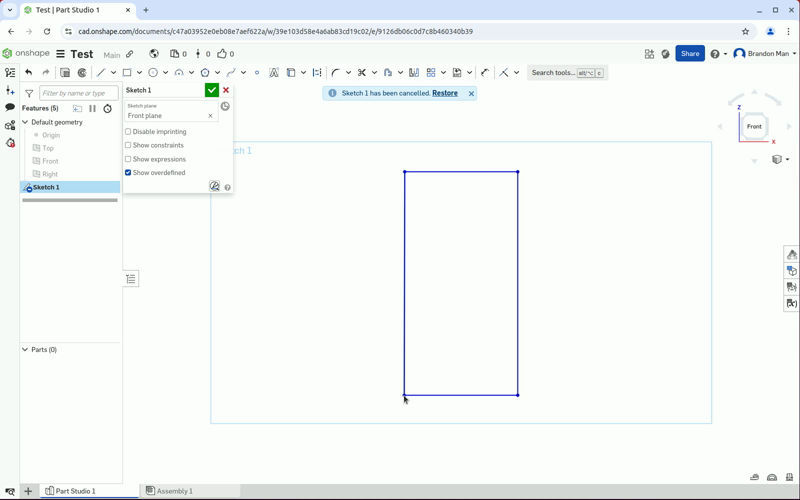
mouse_move(429, 229)
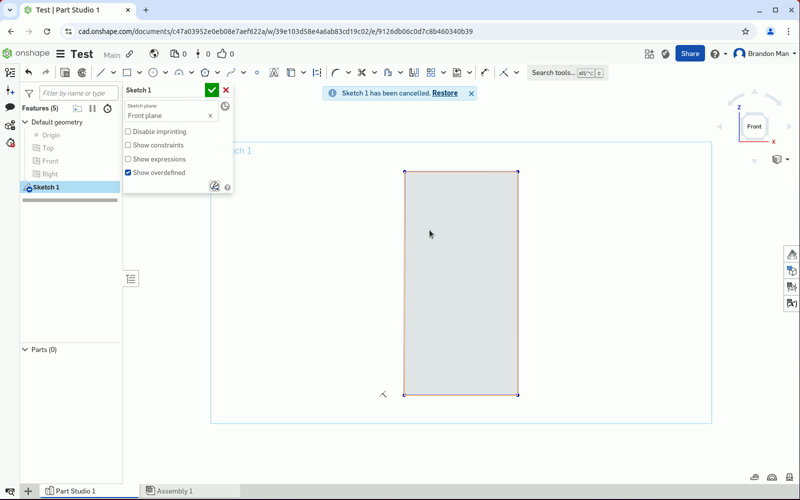
click(429, 229)
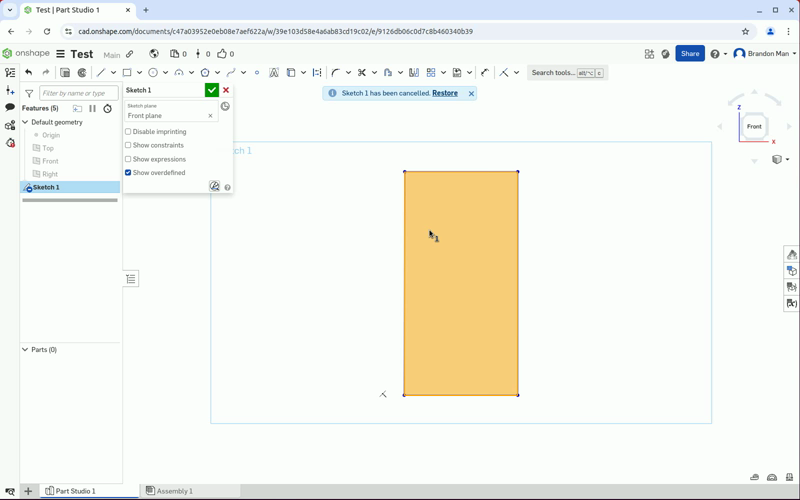
mouse_move(73, 352)
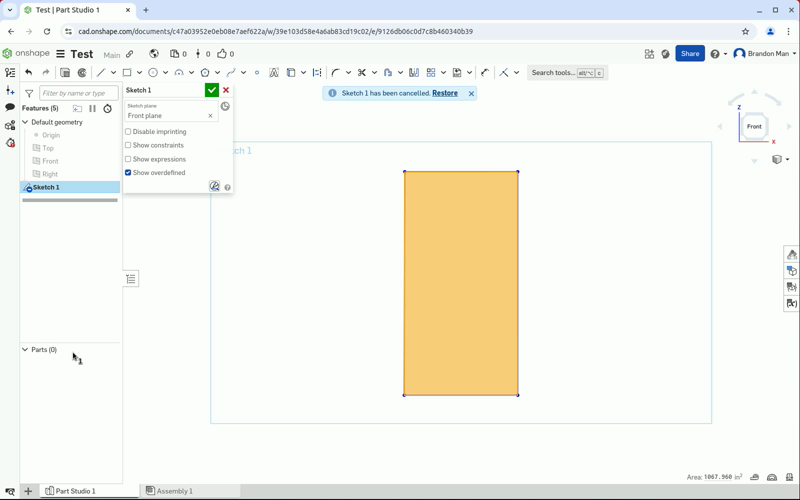
key(shift+y)
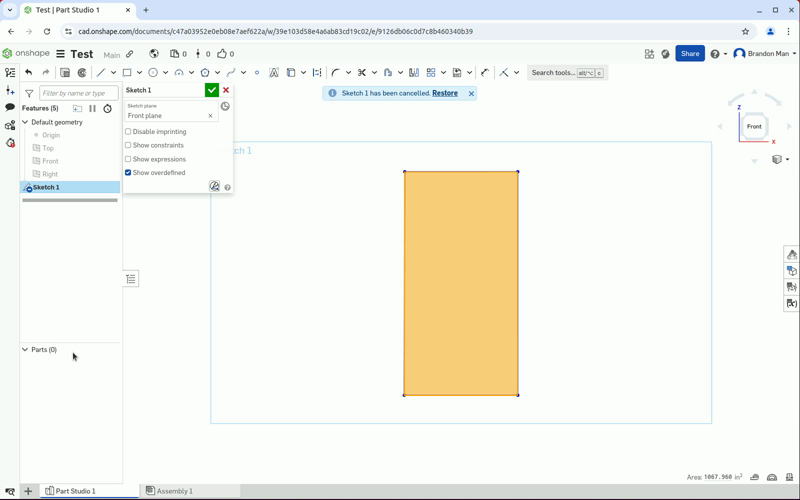
key(shift+e)
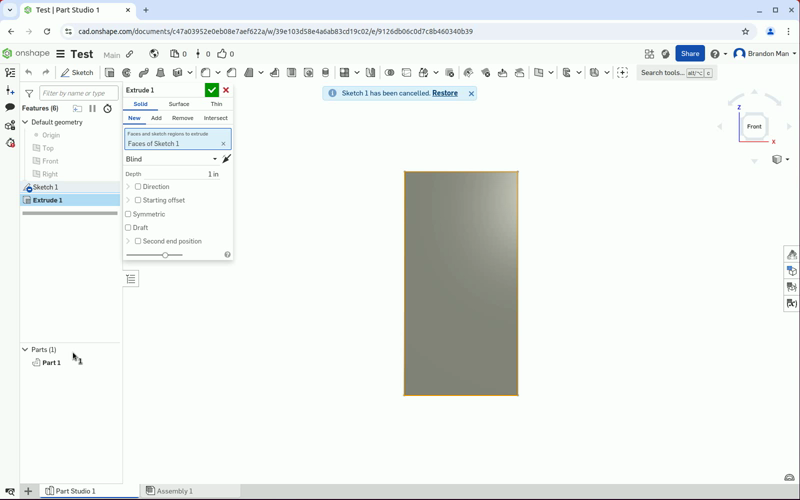
mouse_move(143, 106)
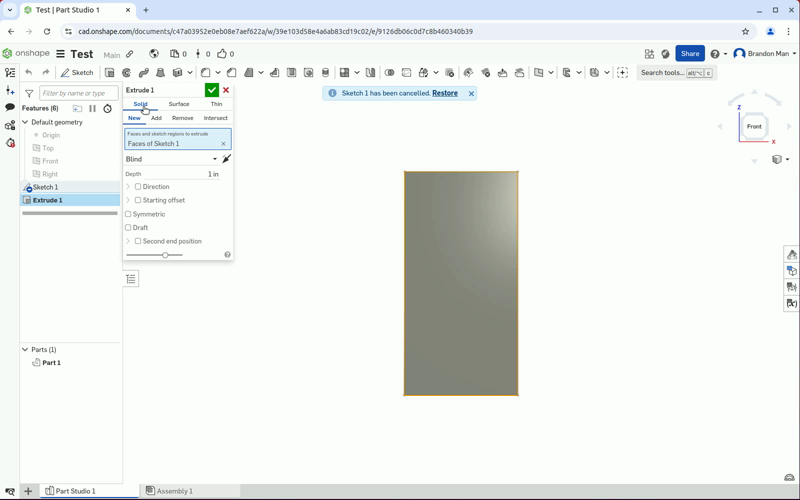
click(143, 106)
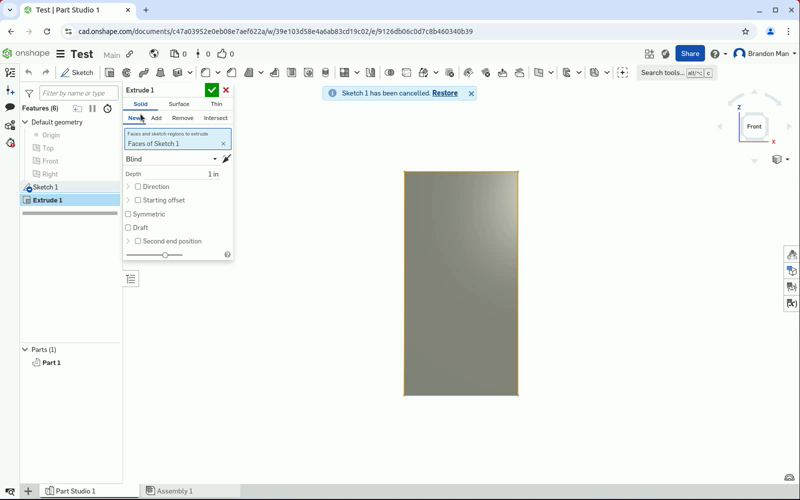
mouse_move(137, 120)
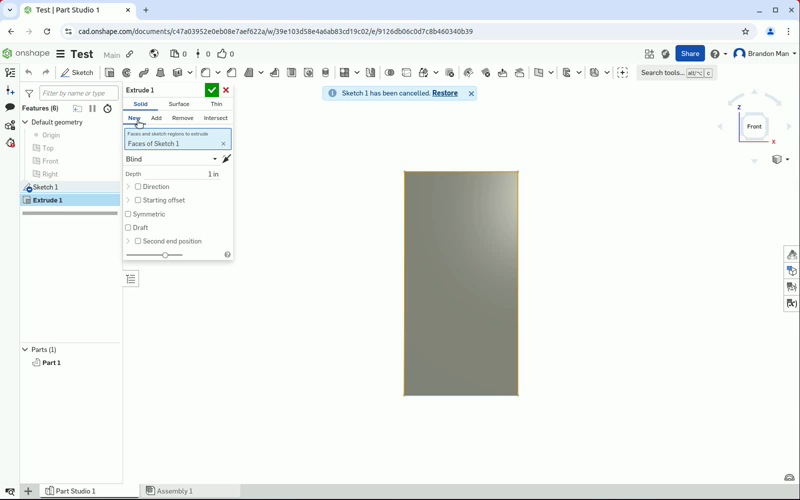
click(137, 120)
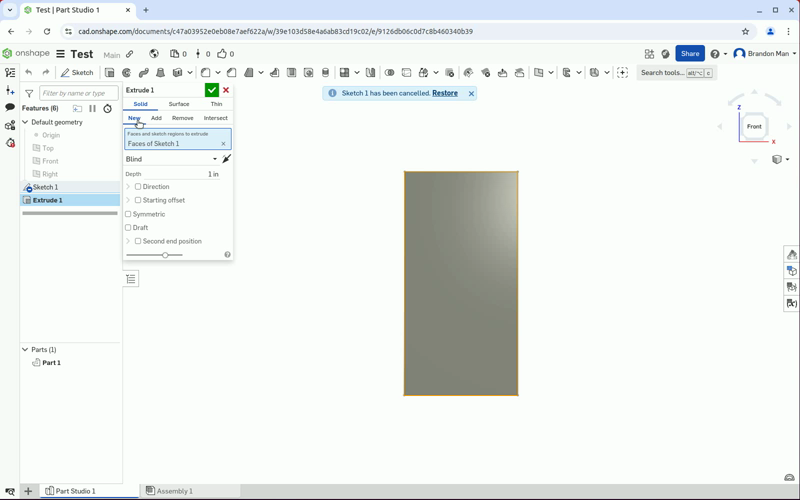
key(tab, 4)
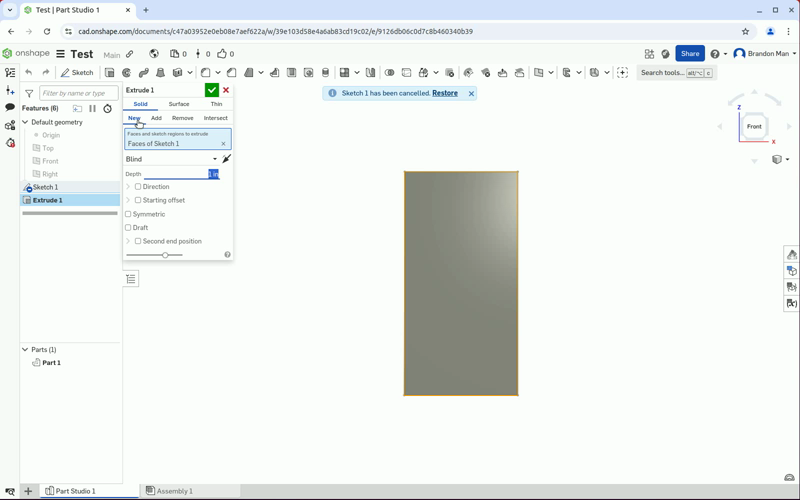
text(17.331)
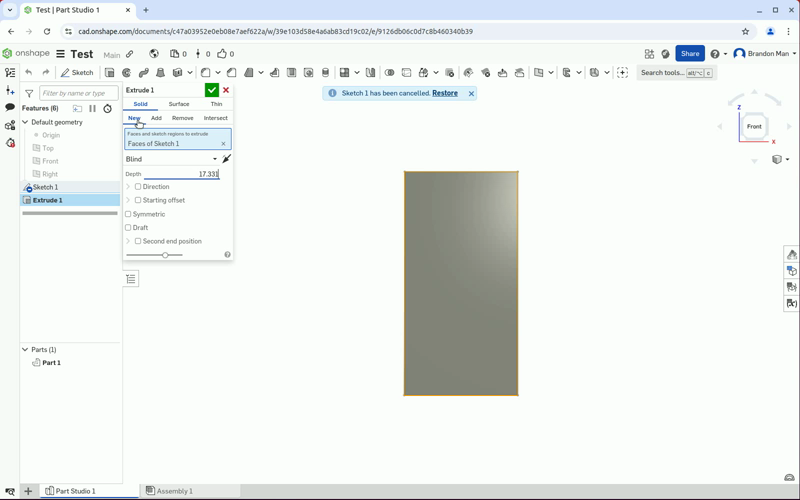
key(enter)
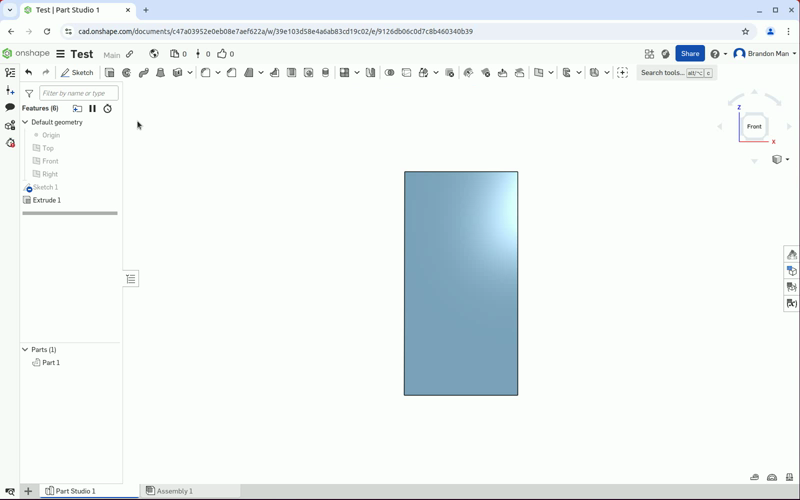
key(shift+h)
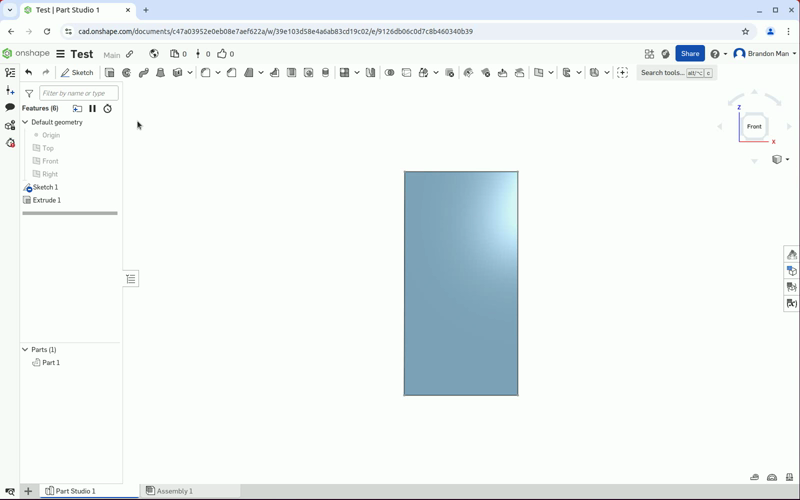
key(shift+h)
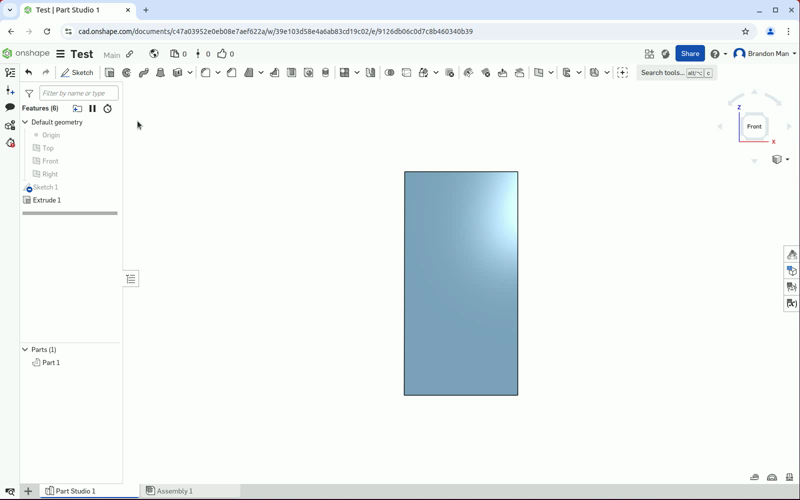
mouse_move(73, 189)
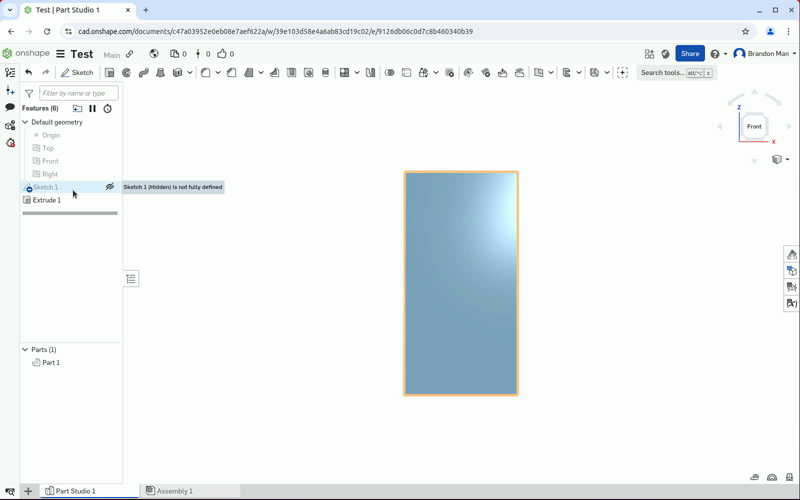
click(73, 189)
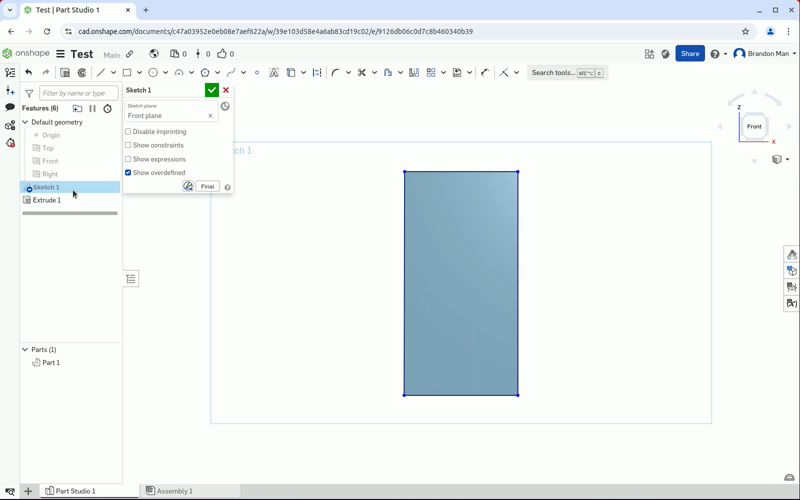
mouse_move(229, 92)
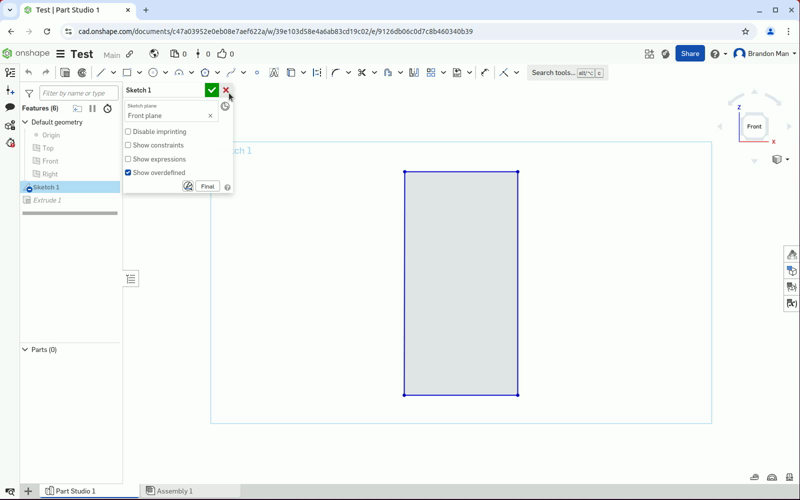
click(229, 92)
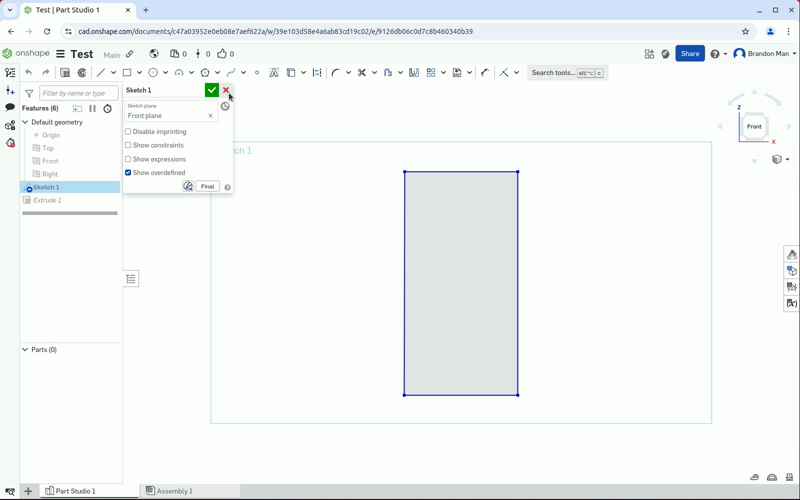
key(shift+s)
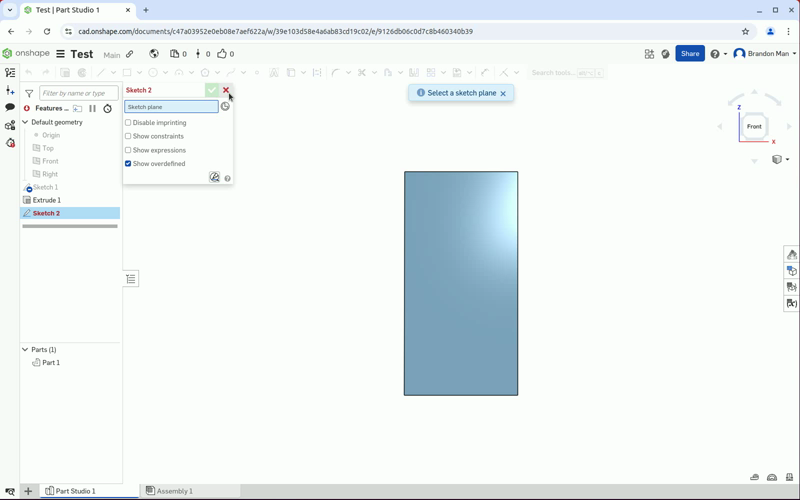
mouse_move(73, 163)
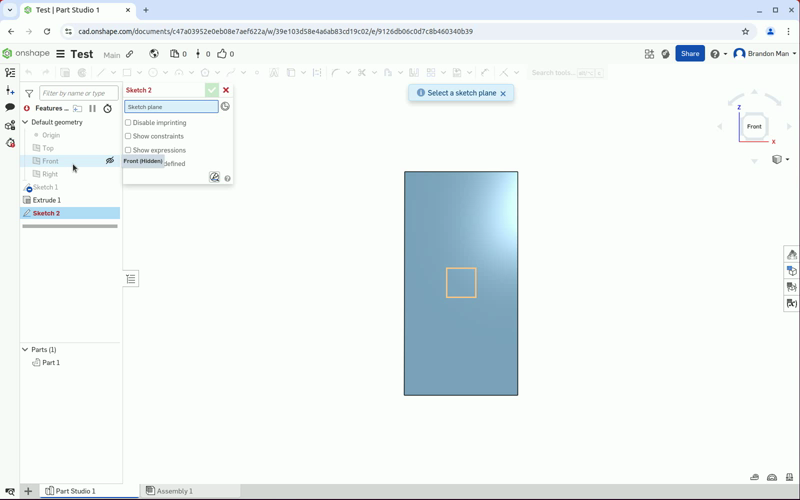
click(73, 163)
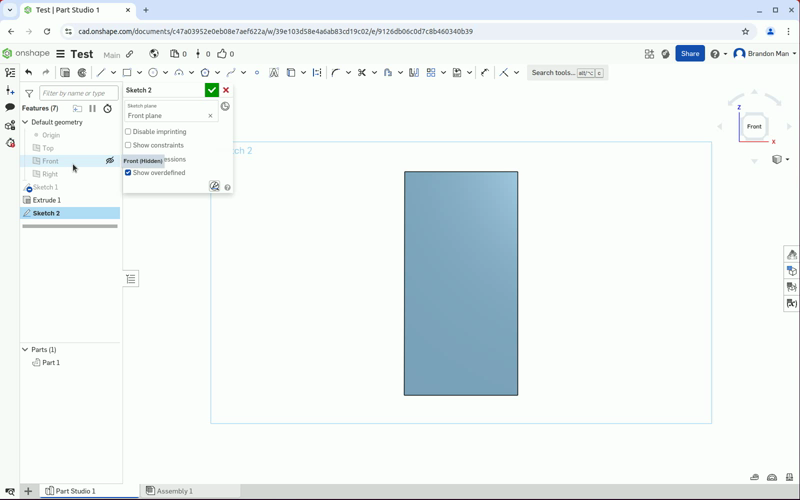
mouse_move(73, 352)
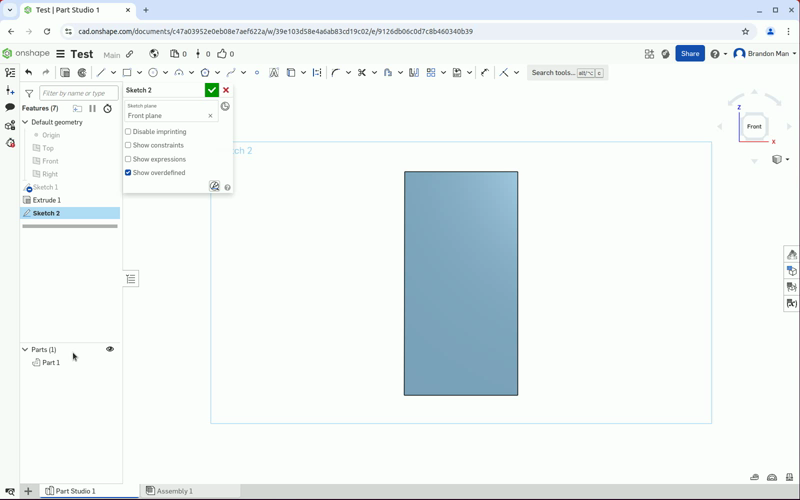
key(y)
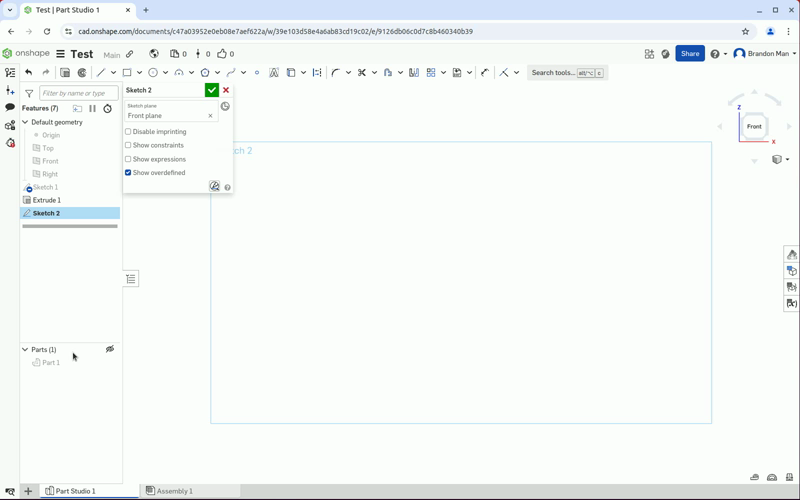
key(l)
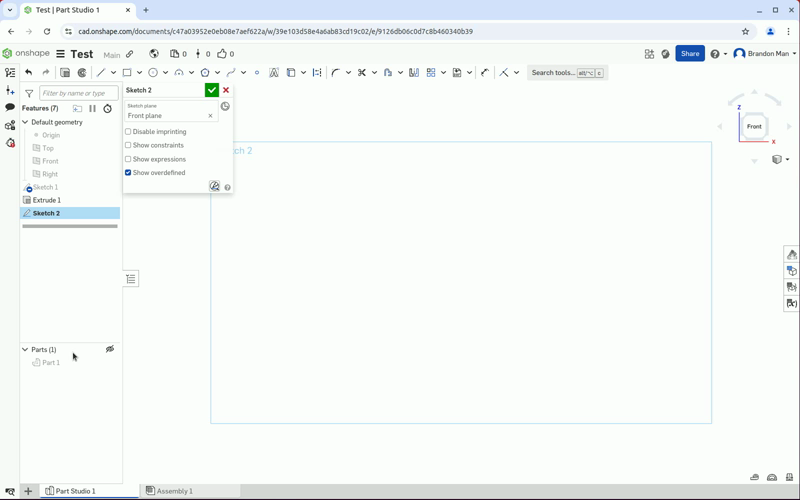
key_down(shift)
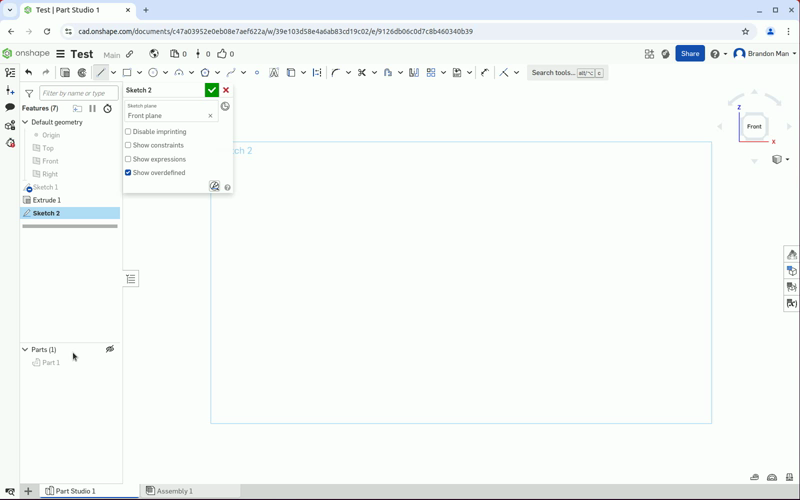
mouse_move(348, 395)
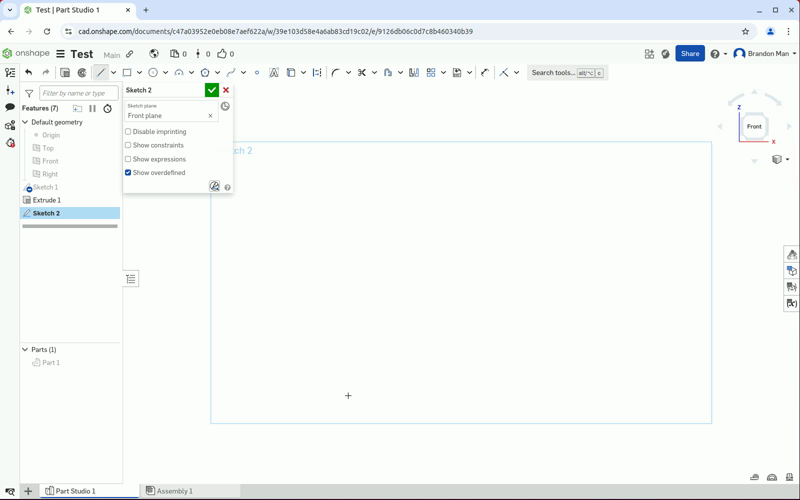
click(348, 395)
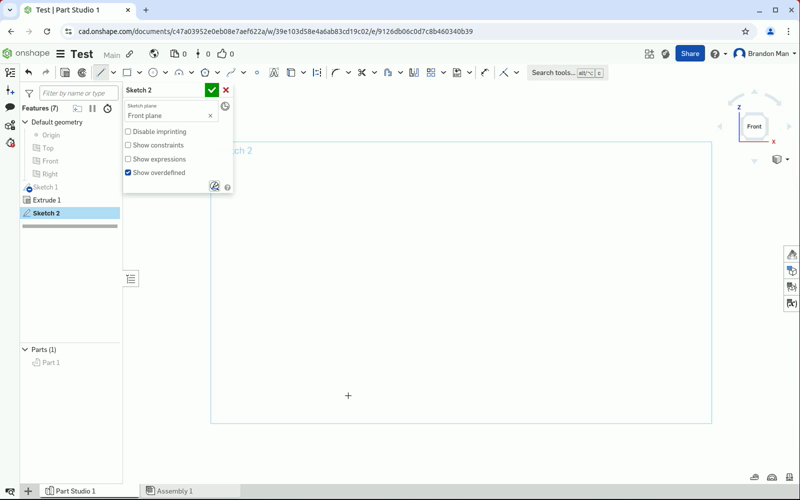
key_up(shift)
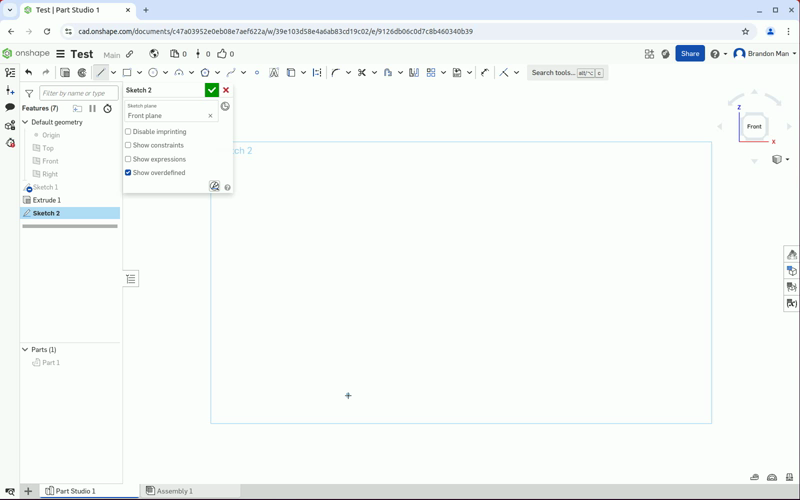
key_down(shift)
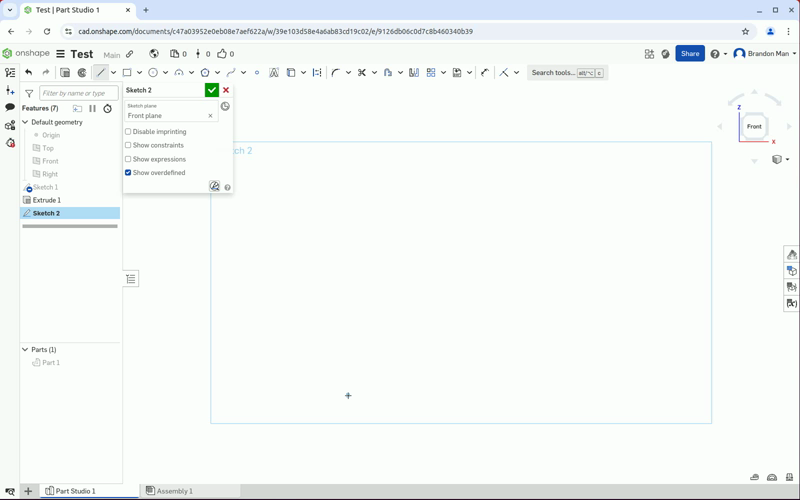
mouse_move(378, 395)
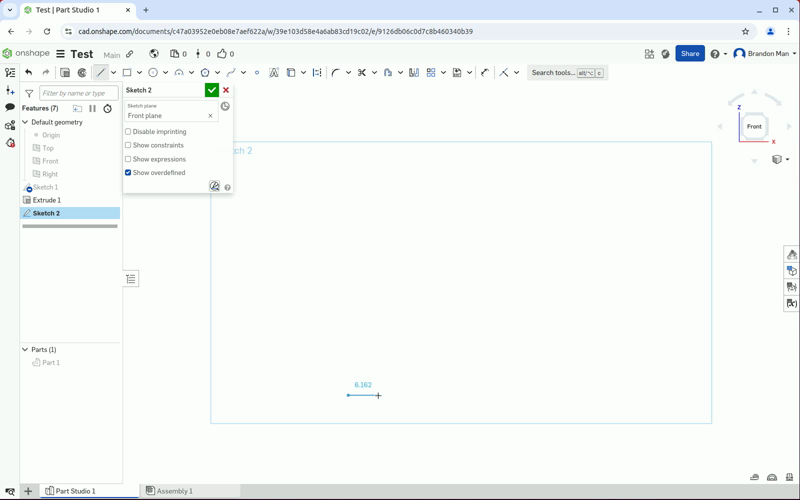
mouse_move(404, 395)
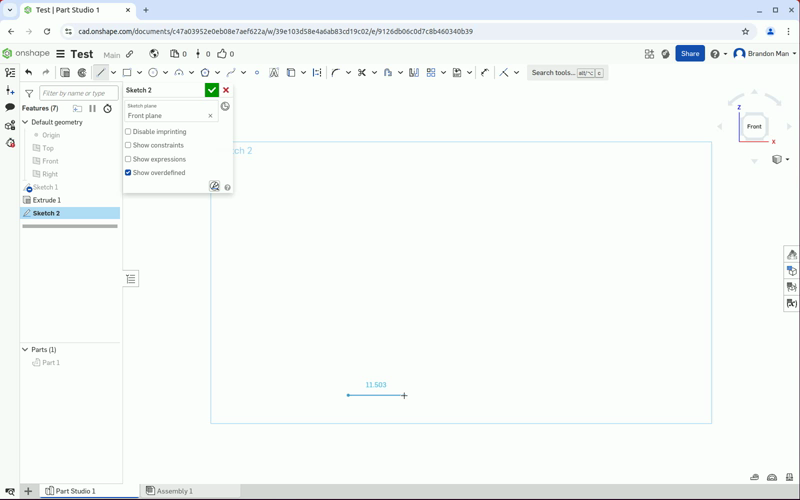
click(404, 395)
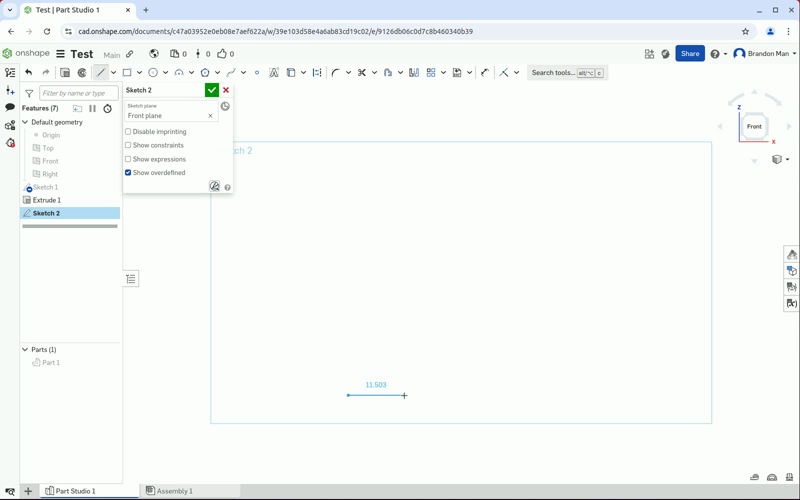
key_up(shift)
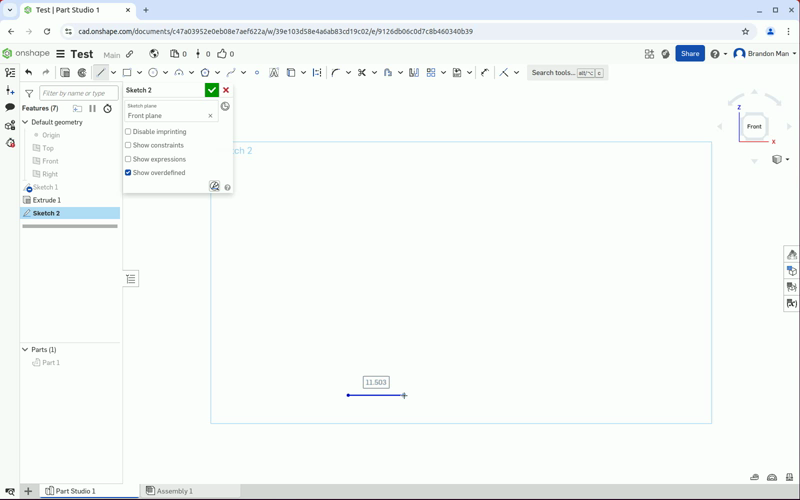
key_down(shift)
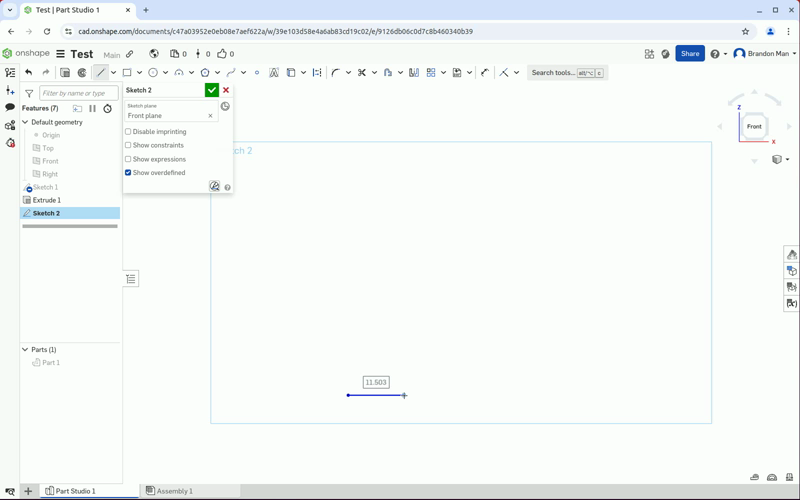
mouse_move(404, 255)
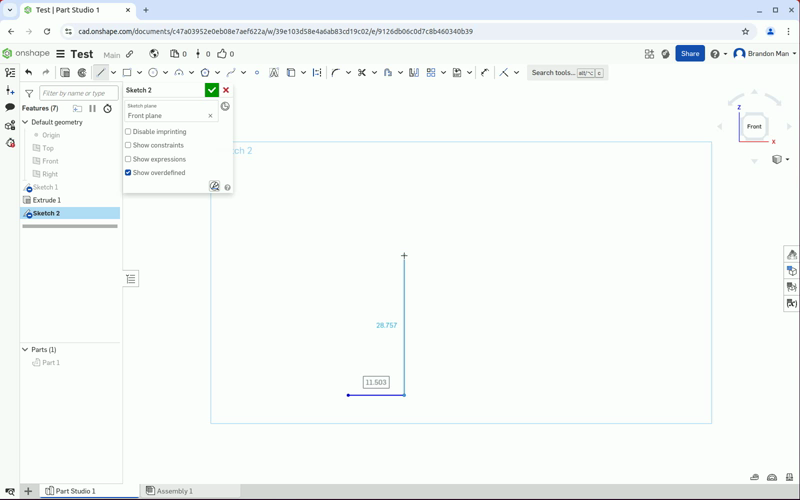
click(404, 255)
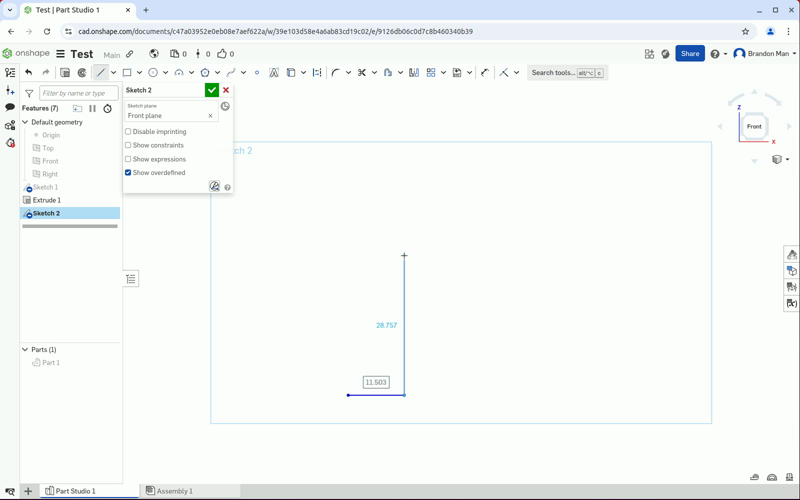
key_up(shift)
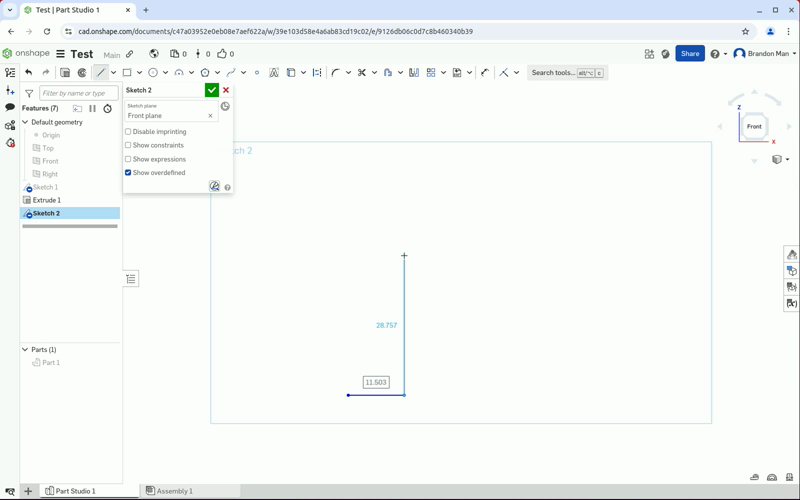
key_down(shift)
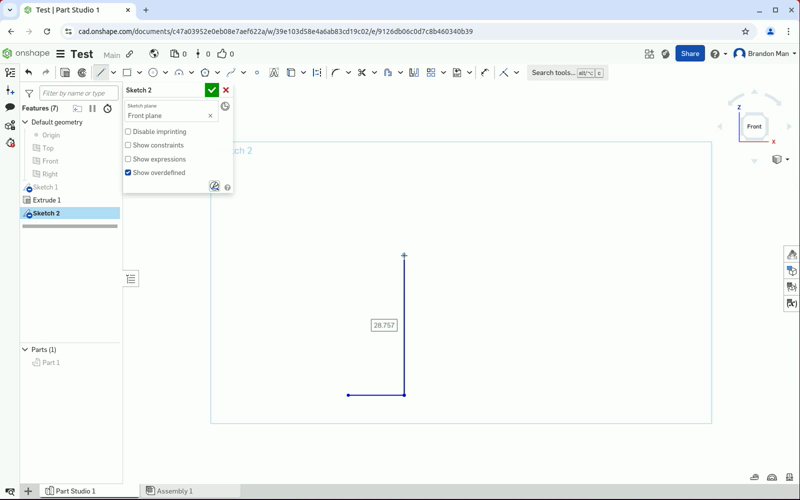
mouse_move(434, 255)
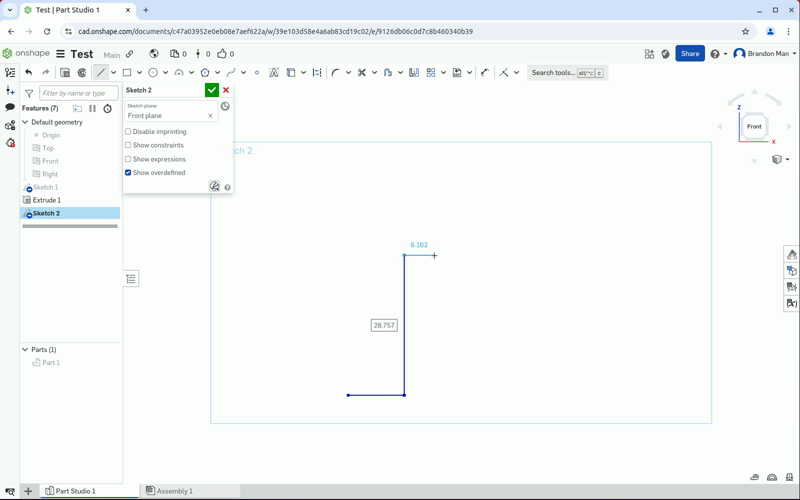
mouse_move(348, 255)
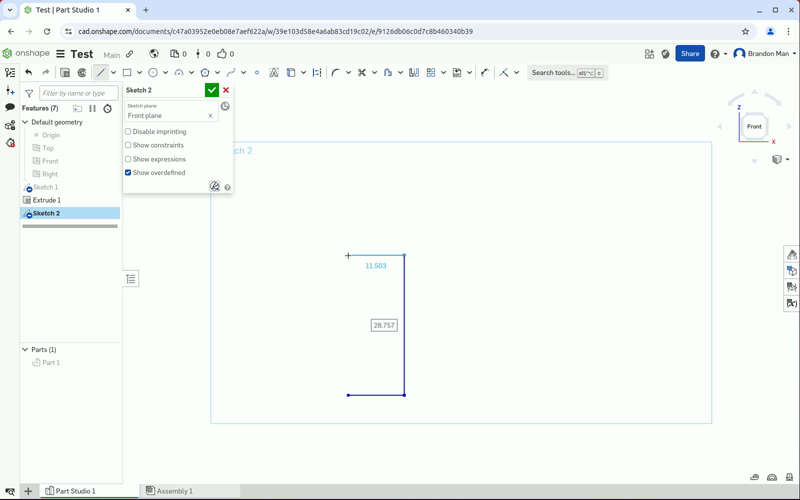
click(348, 255)
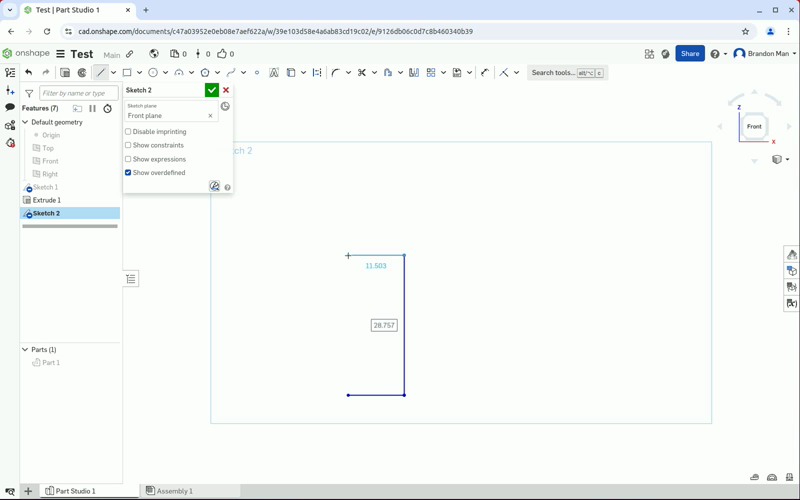
key_up(shift)
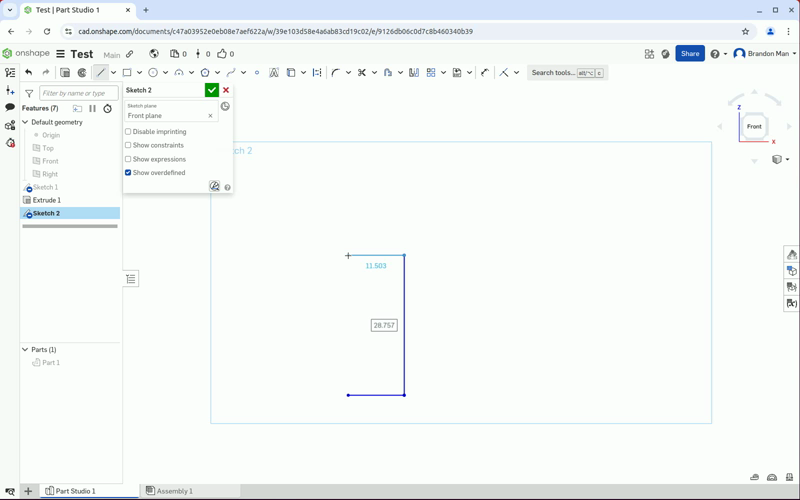
key_down(shift)
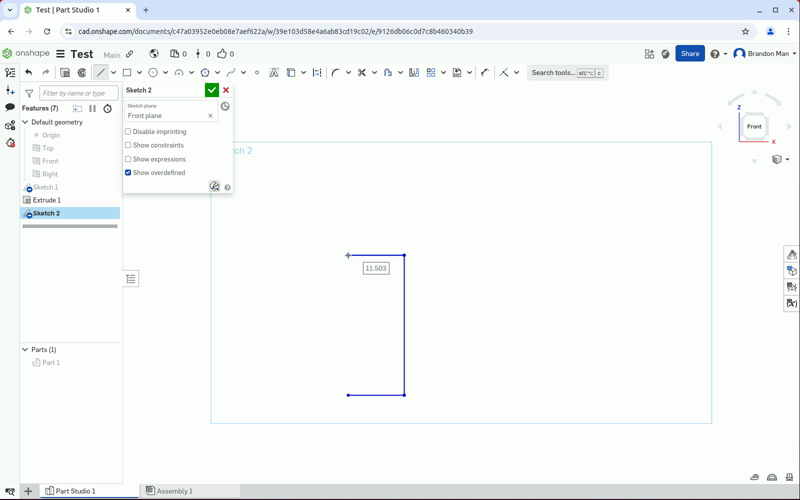
mouse_move(348, 395)
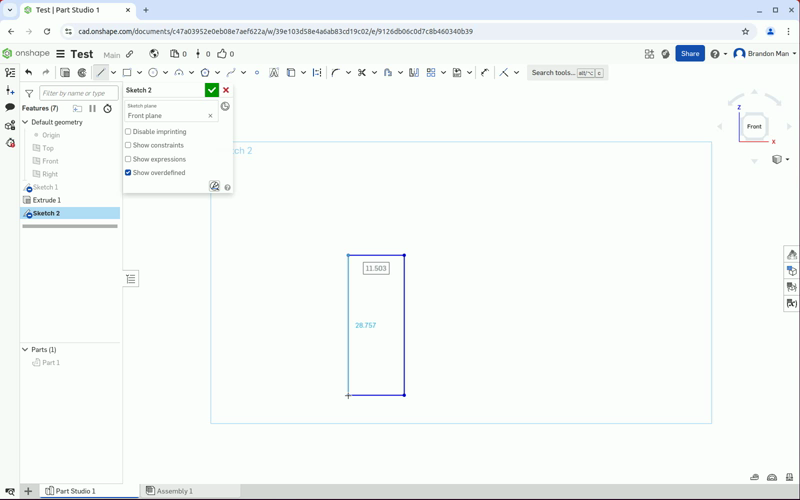
key_up(shift)
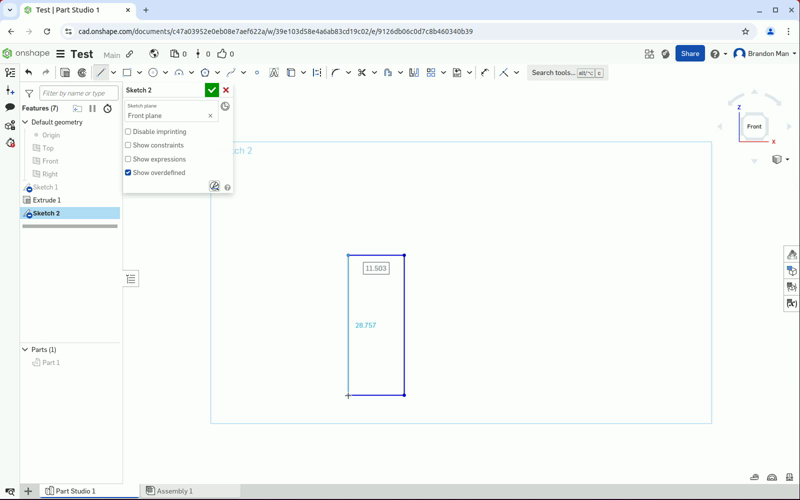
click(348, 395)
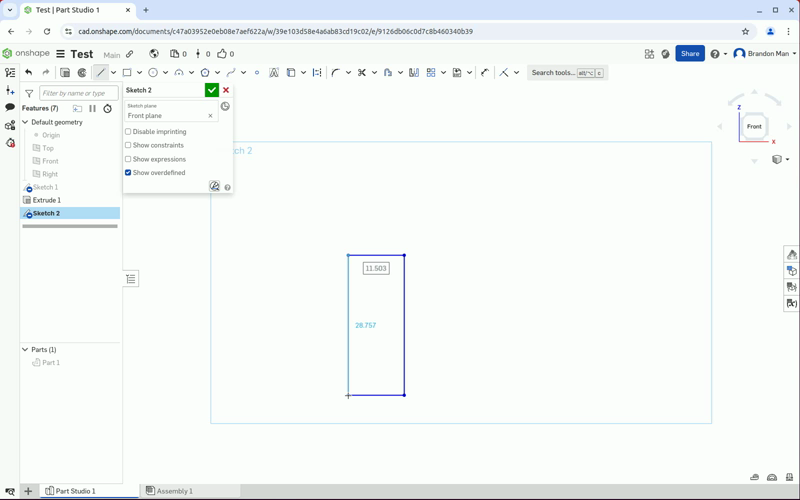
key(esc)
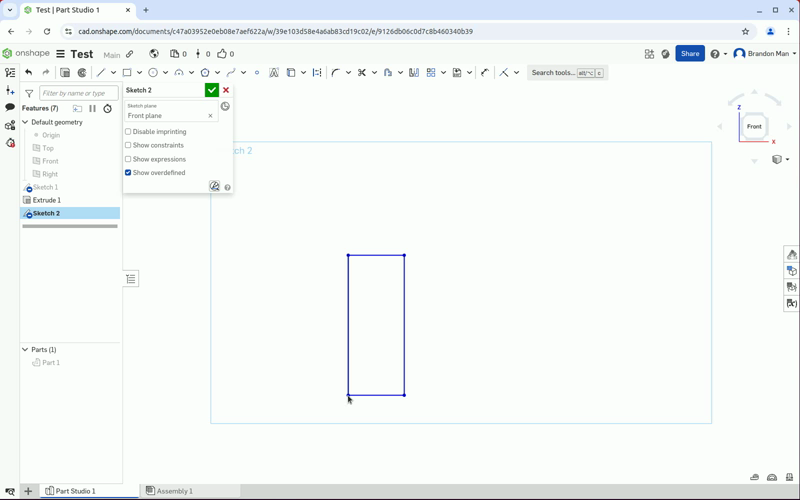
mouse_move(376, 327)
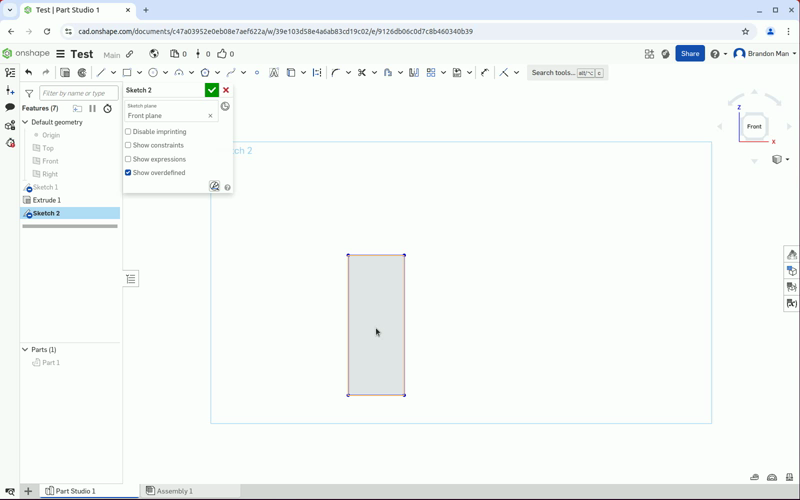
click(376, 327)
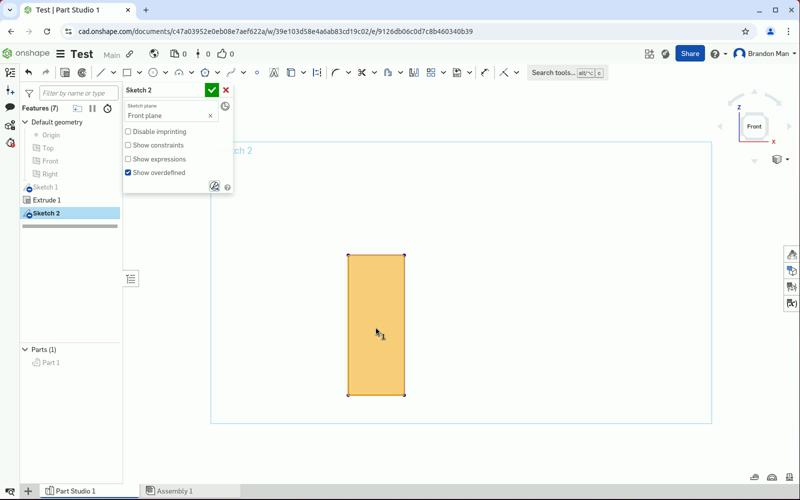
mouse_move(73, 352)
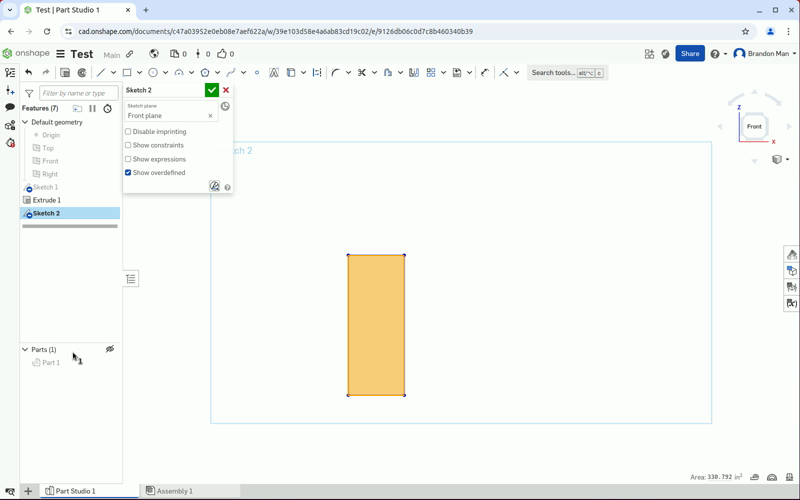
key(shift+y)
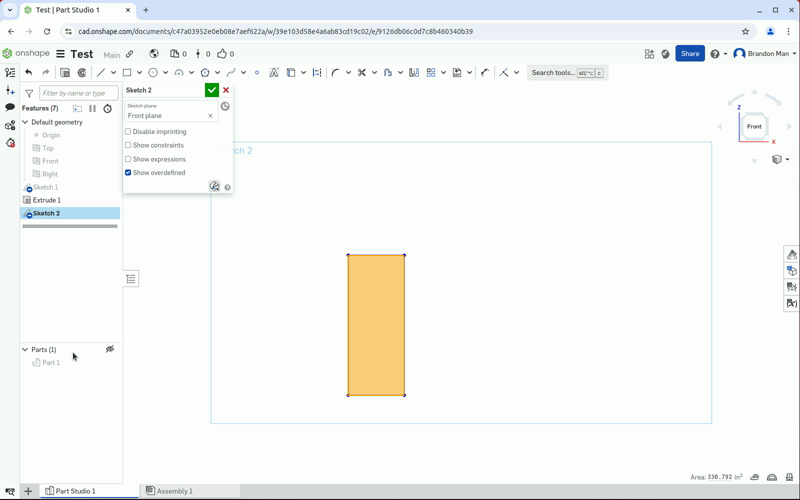
key(shift+e)
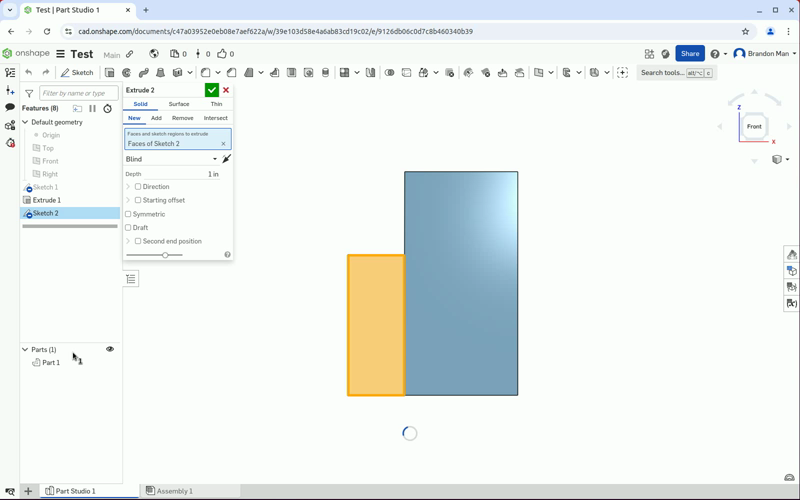
mouse_move(143, 106)
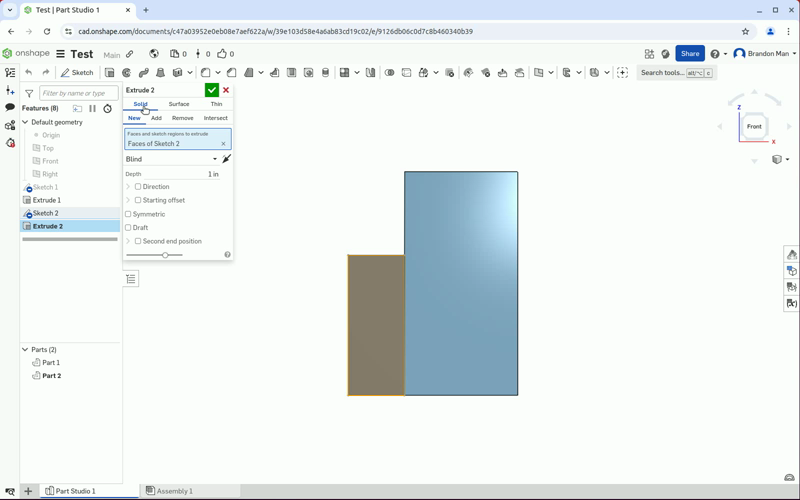
click(143, 106)
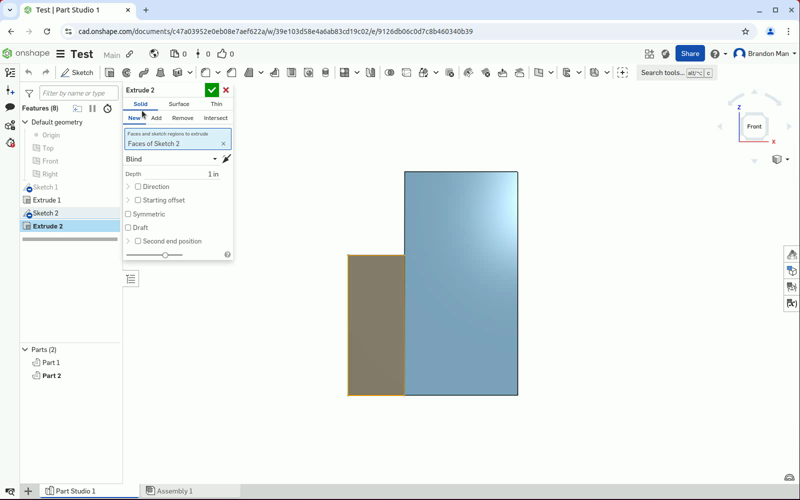
mouse_move(137, 120)
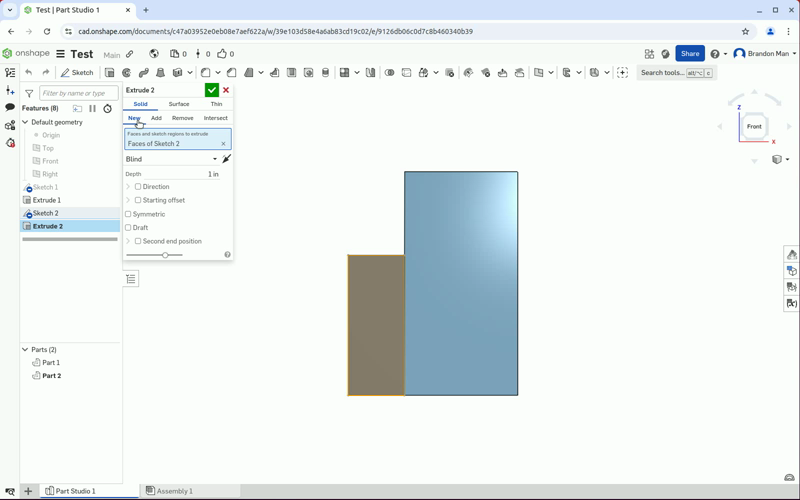
click(137, 120)
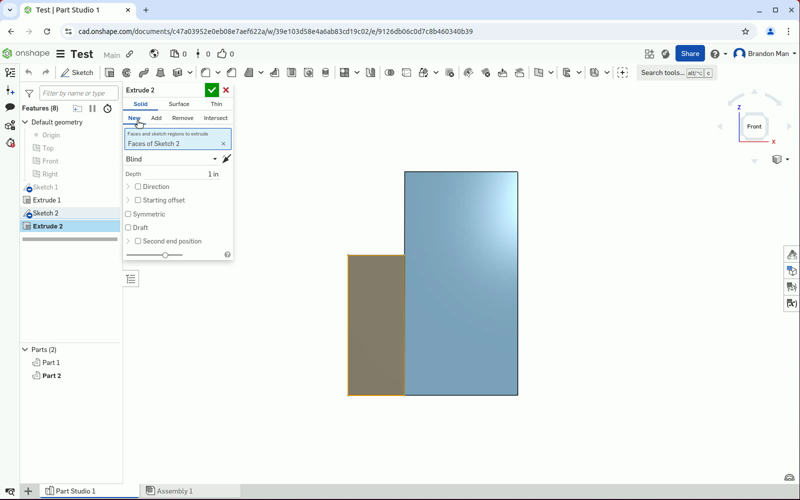
key(tab, 4)
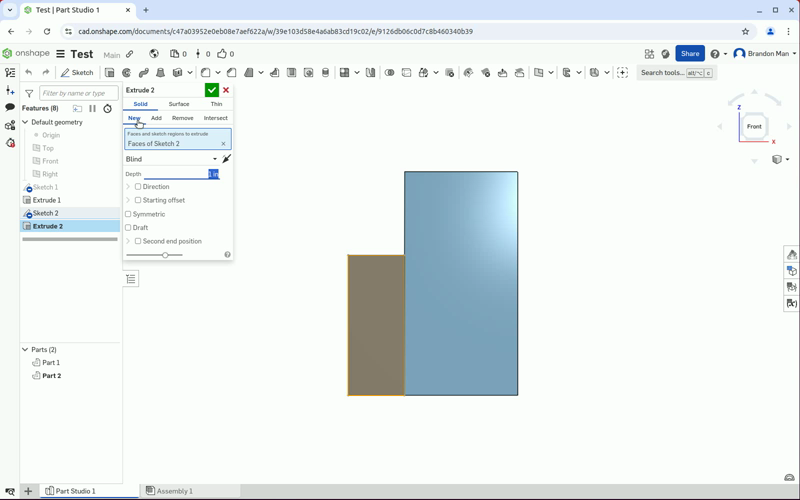
text(23.108)
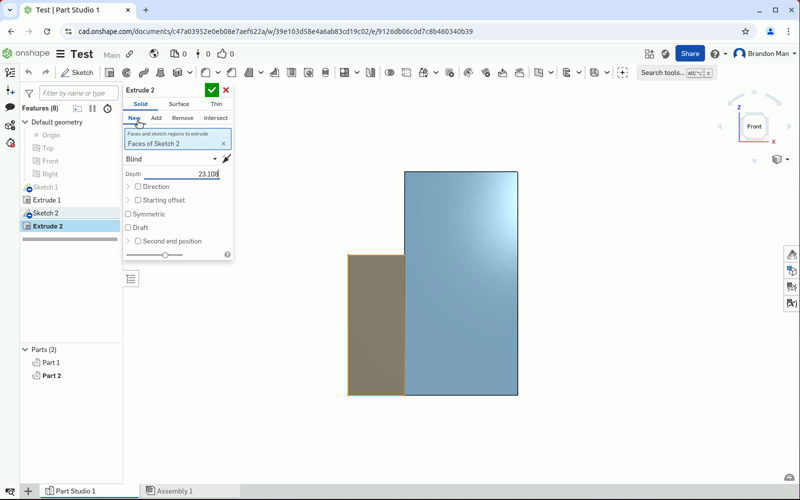
key(enter)
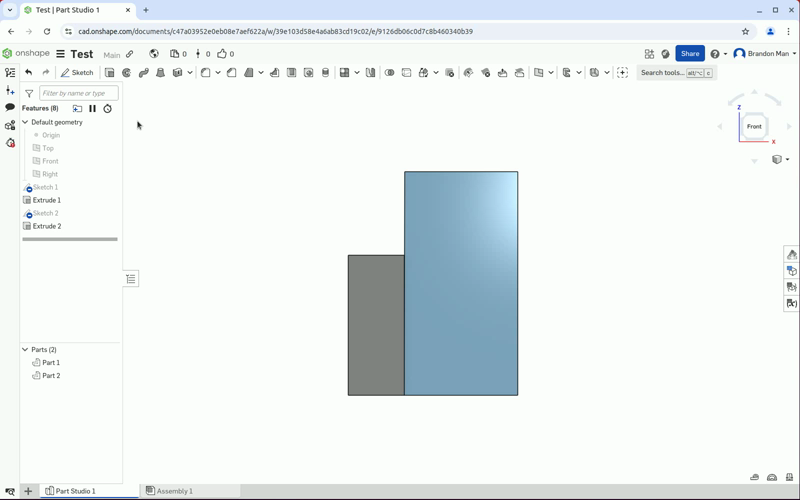
key(shift+h)
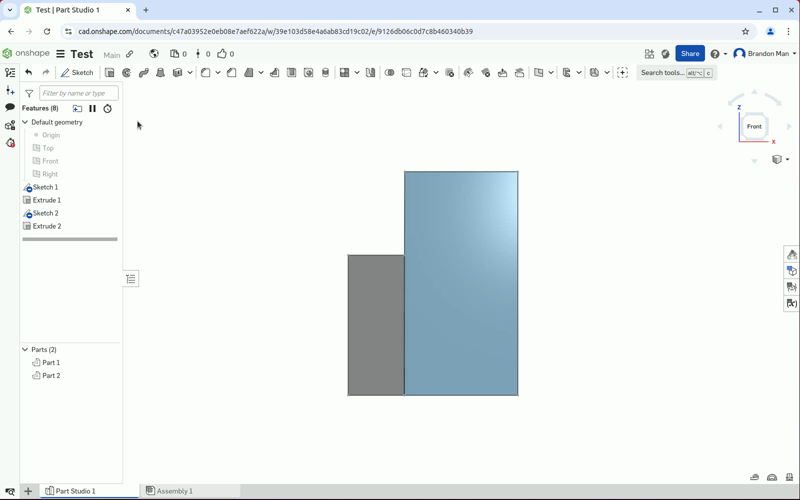
key(shift+h)
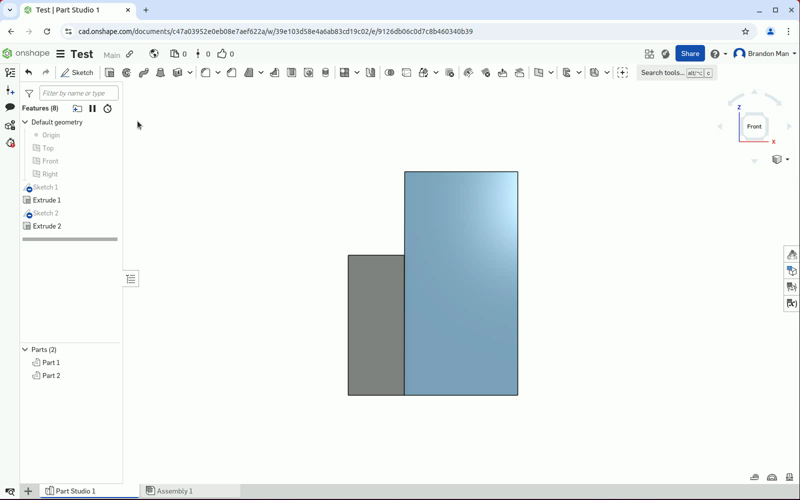
mouse_move(73, 189)
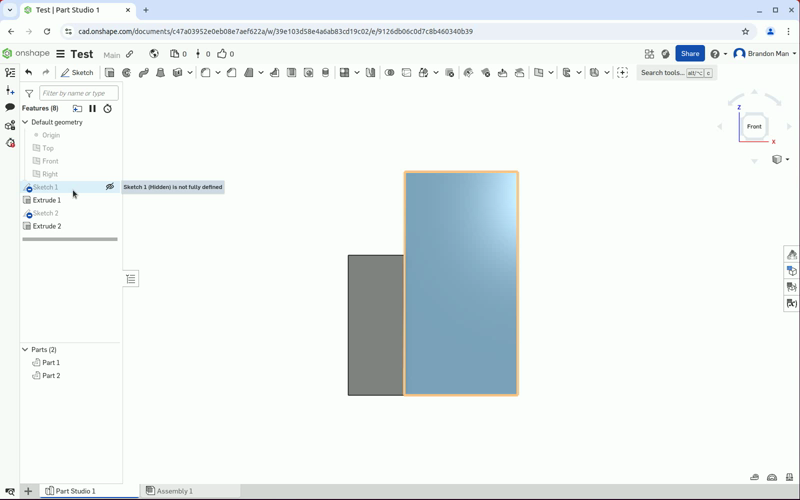
click(73, 189)
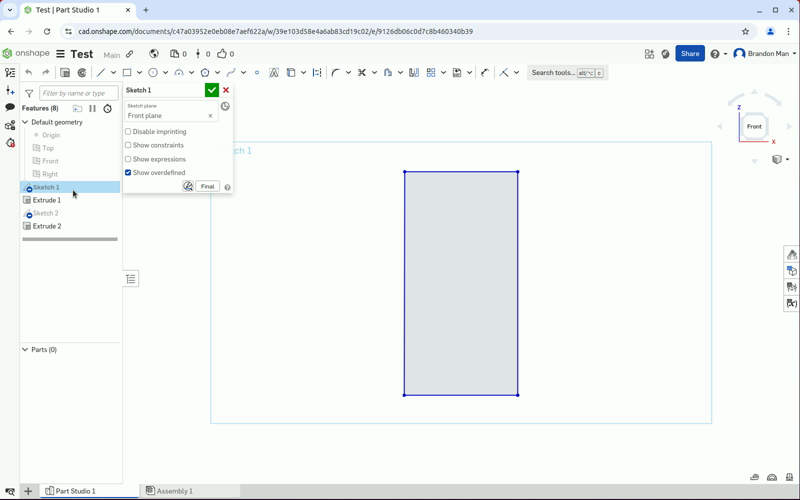
mouse_move(229, 92)
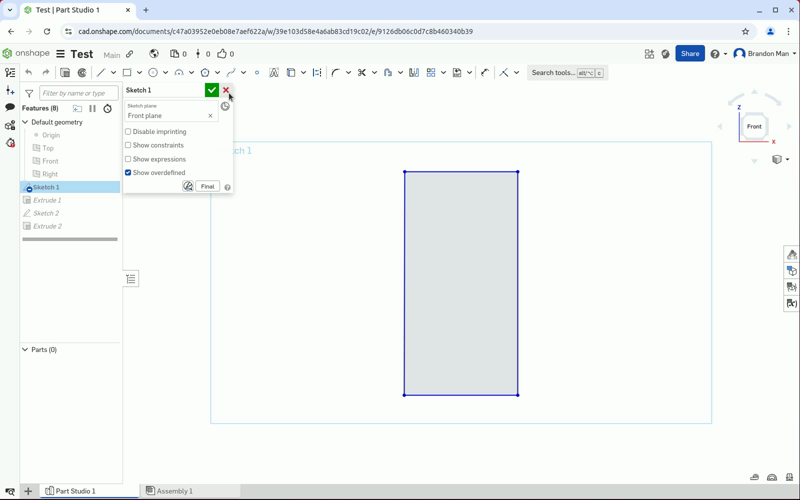
click(229, 92)
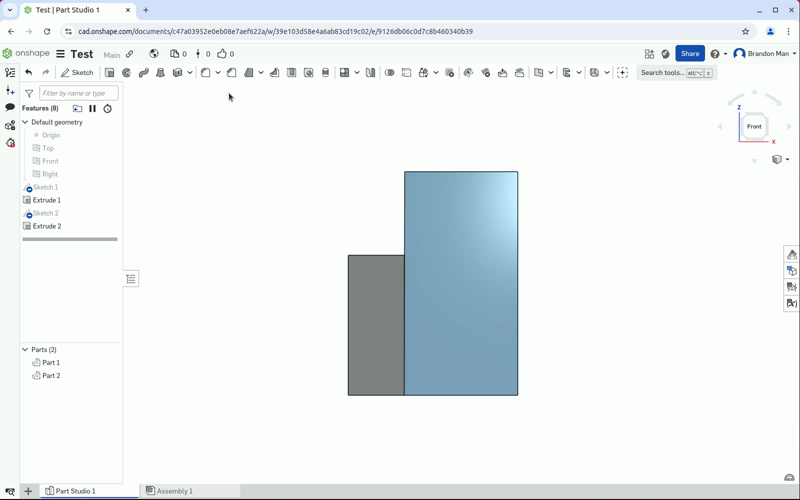
mouse_move(541, 75)
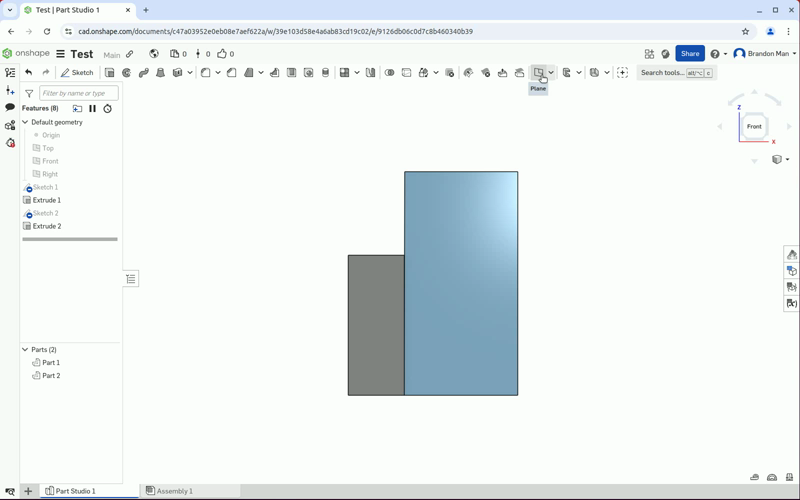
click(541, 75)
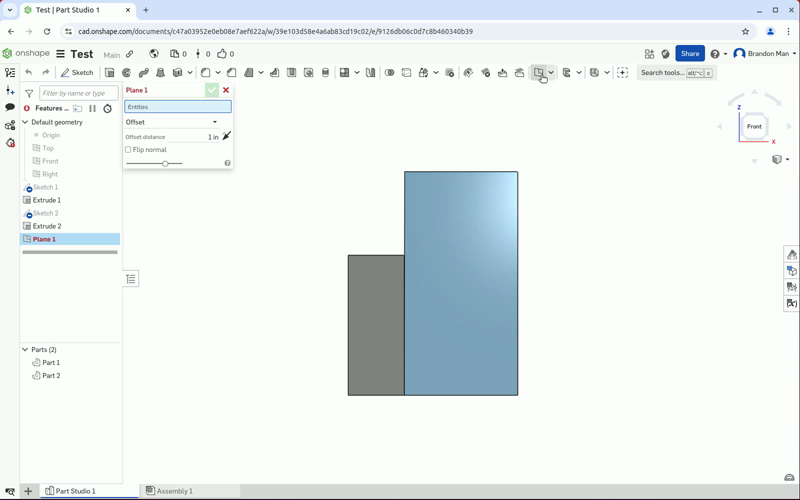
mouse_move(73, 163)
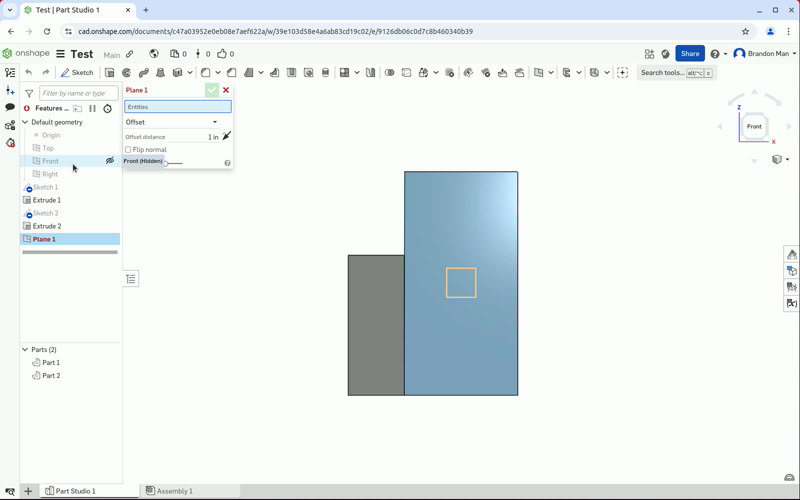
click(73, 163)
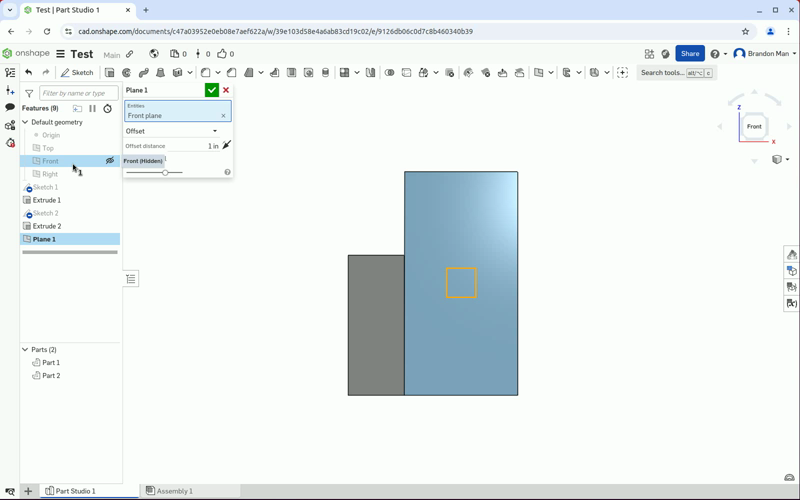
key(tab, 2)
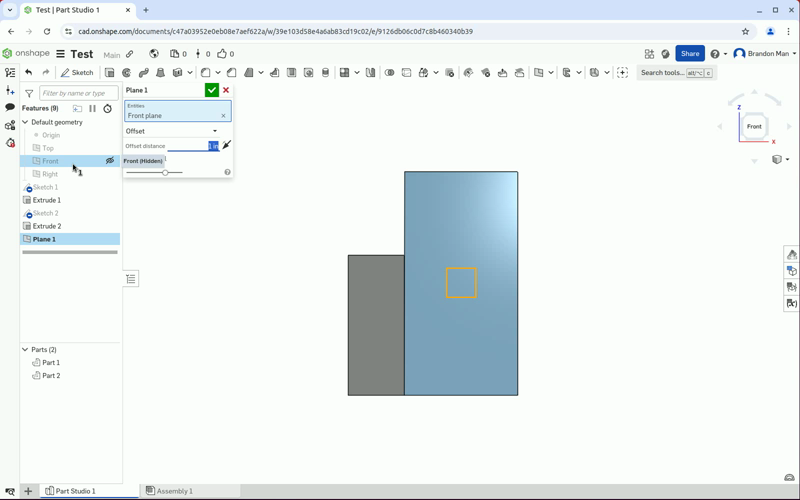
text(17.316)
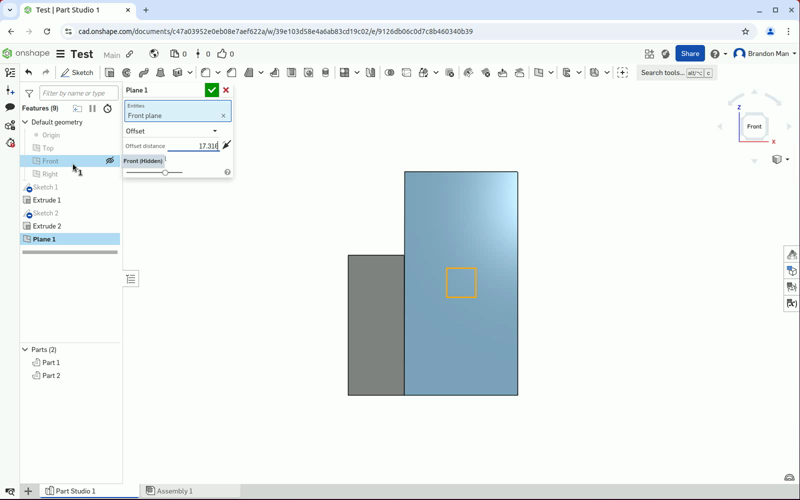
key(enter, 2)
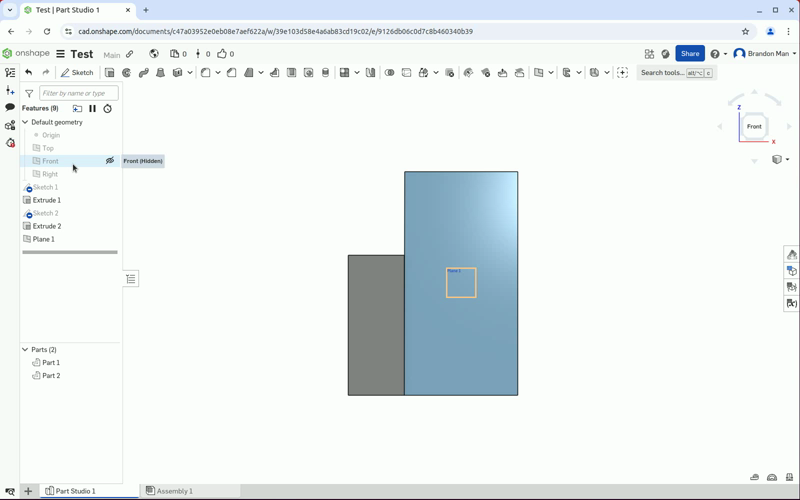
key(shift+s)
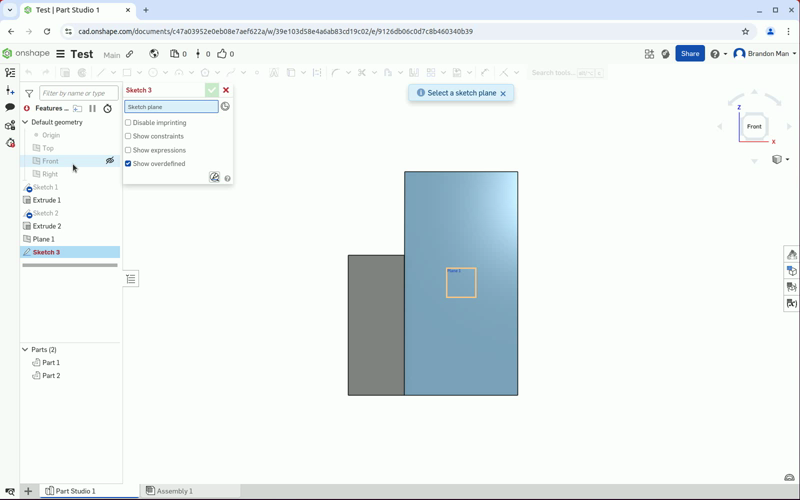
mouse_move(73, 241)
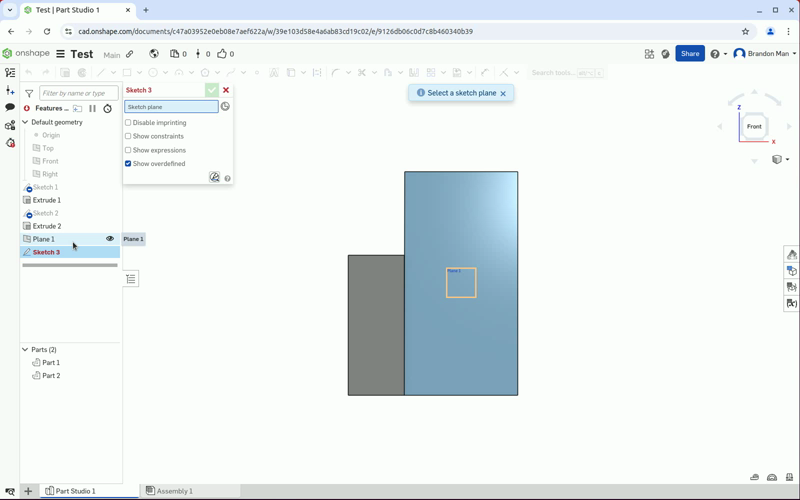
click(73, 241)
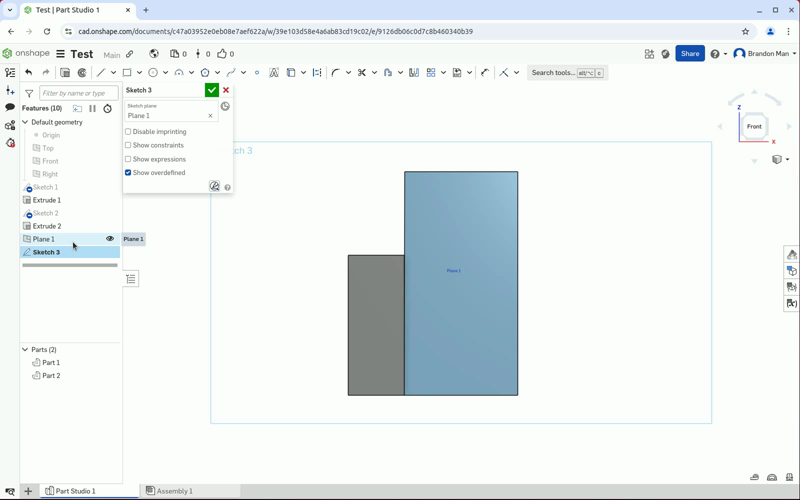
mouse_move(73, 352)
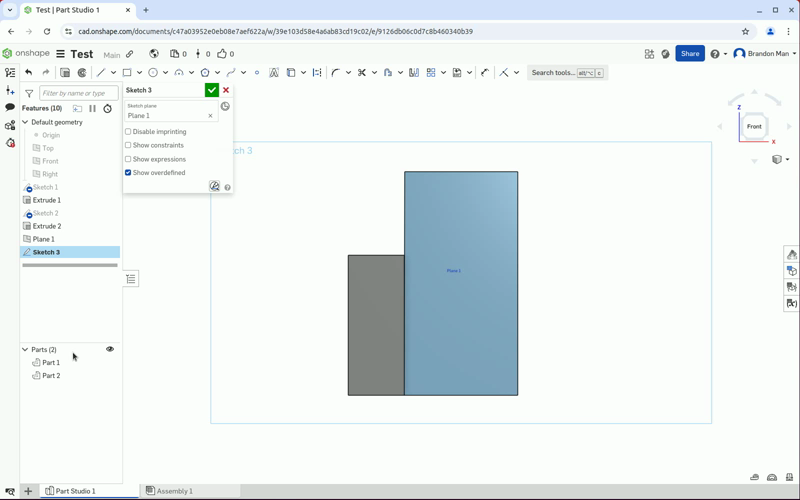
key(y)
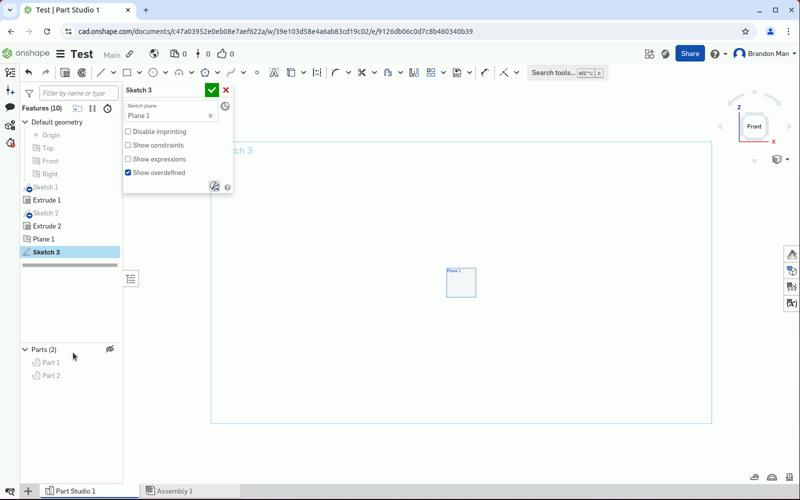
key(c)
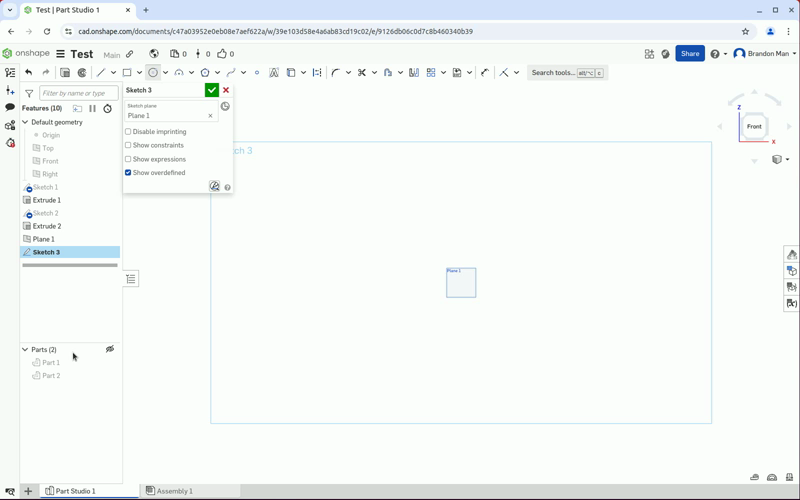
key_down(shift)
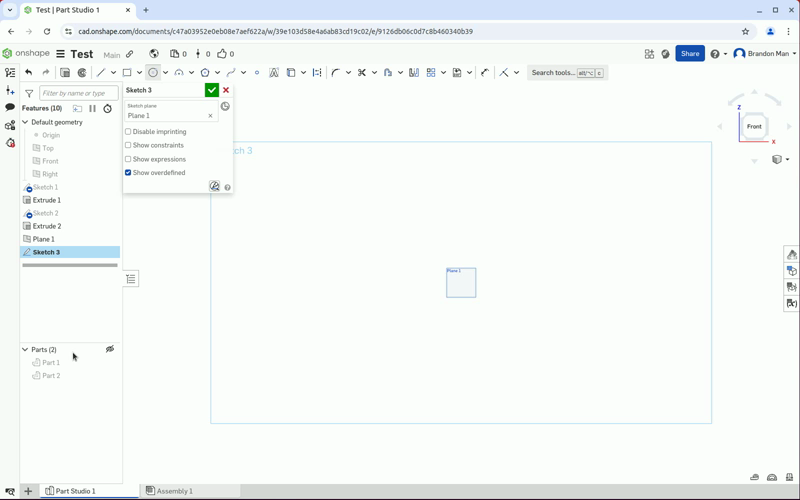
mouse_move(461, 226)
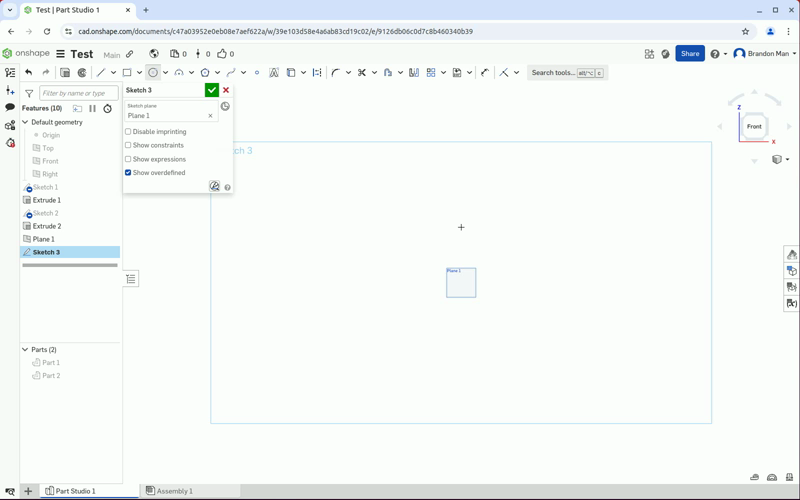
click(461, 226)
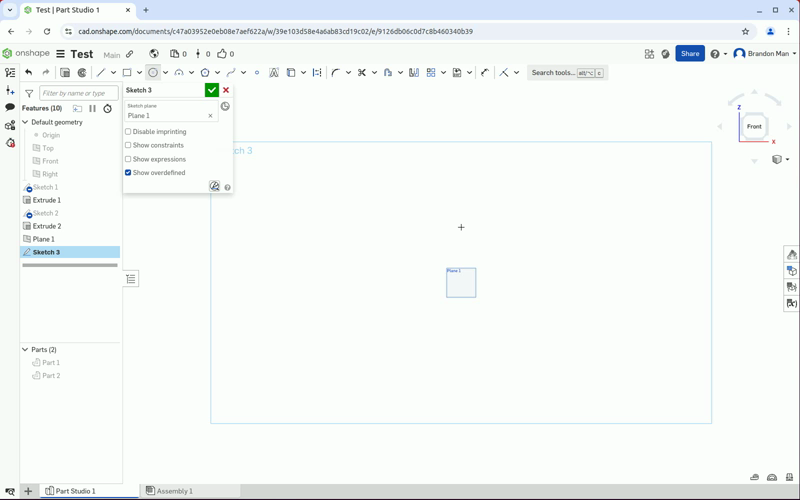
key_up(shift)
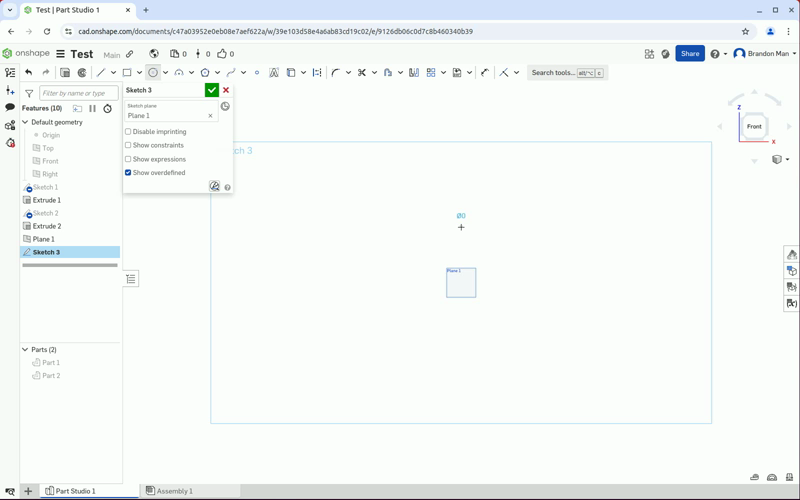
mouse_move(490, 226)
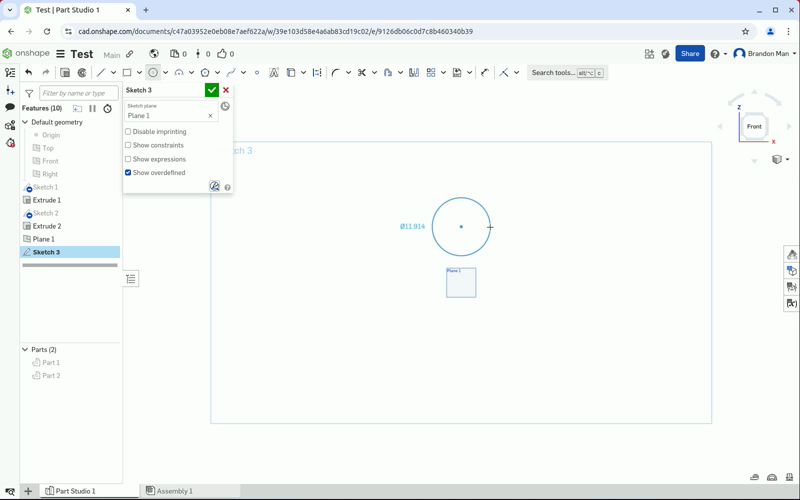
click(490, 226)
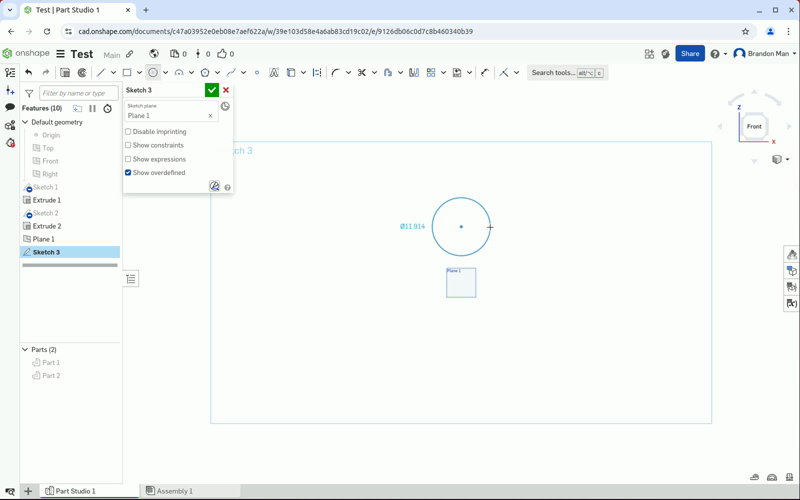
key(esc)
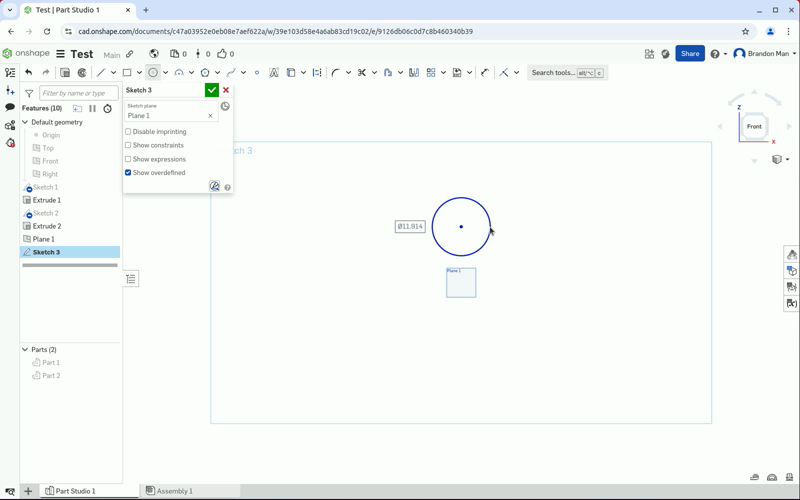
mouse_move(463, 223)
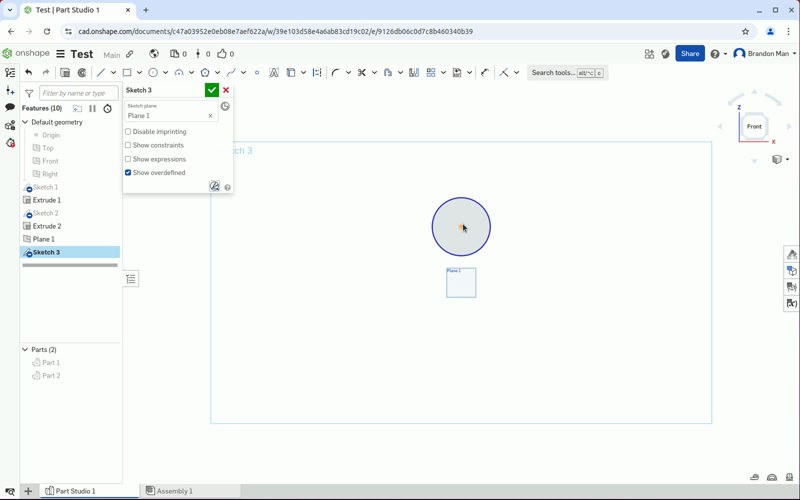
click(463, 223)
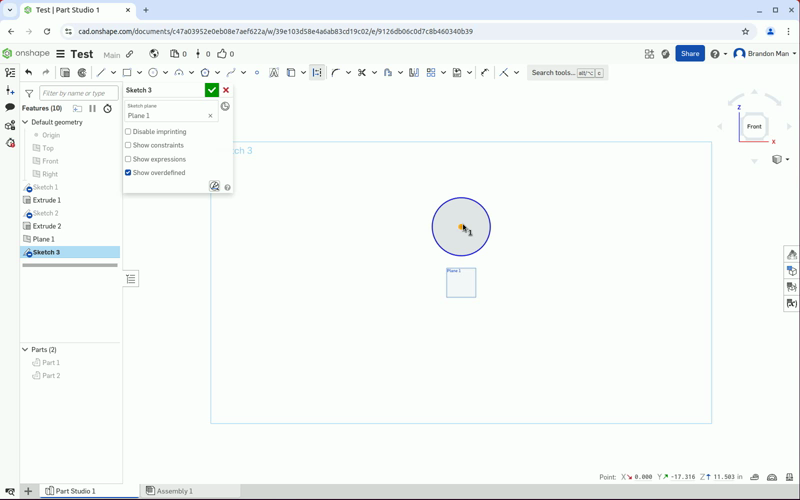
mouse_move(73, 352)
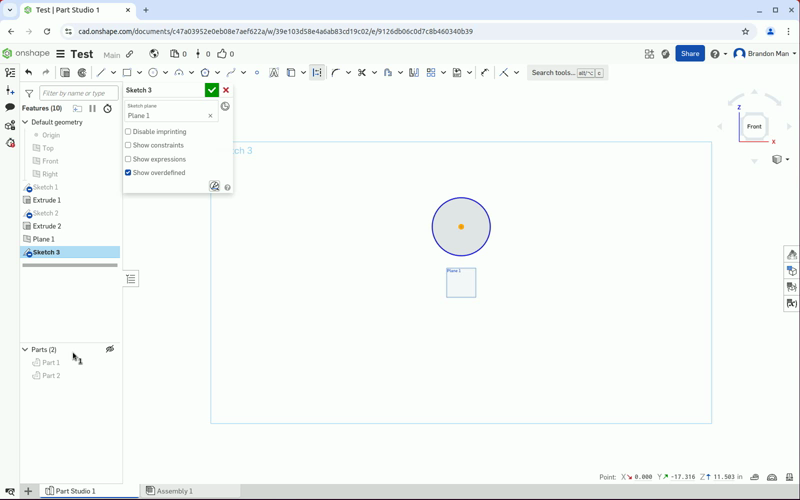
key(shift+y)
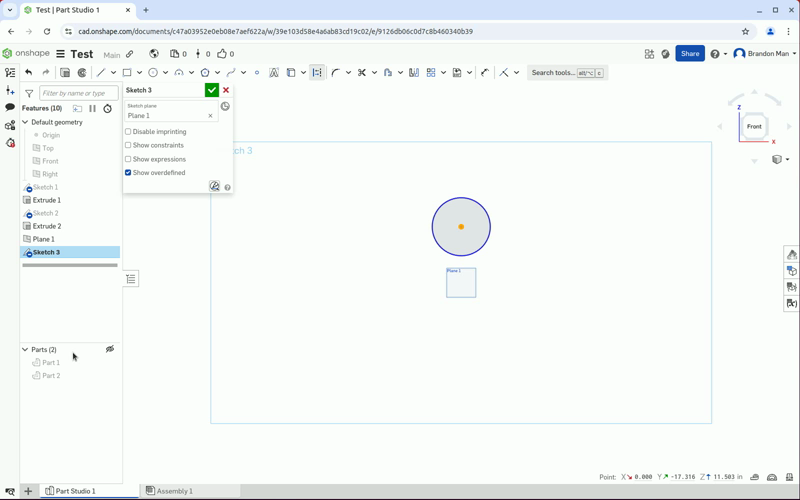
key(shift+e)
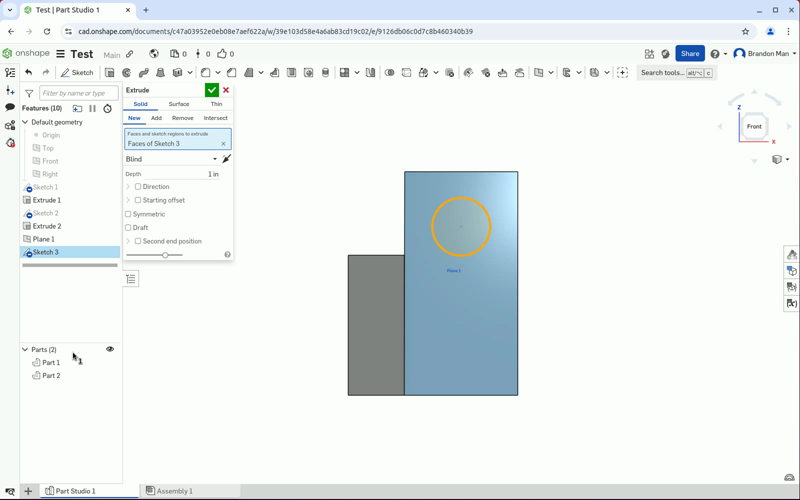
mouse_move(143, 106)
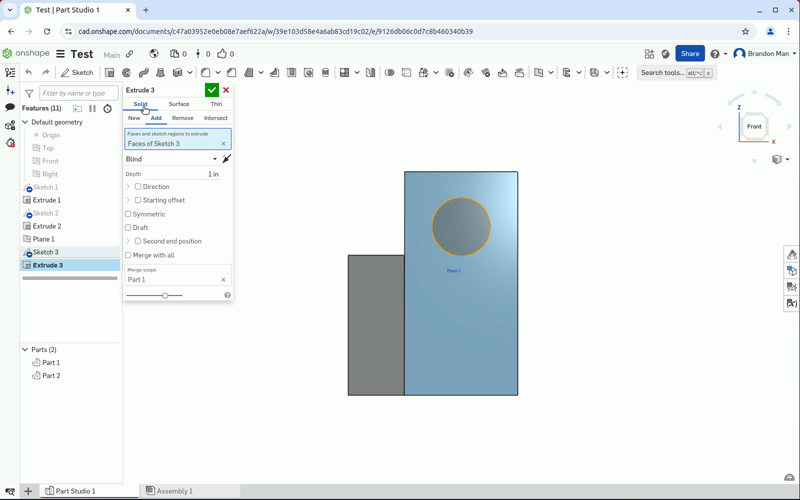
click(143, 106)
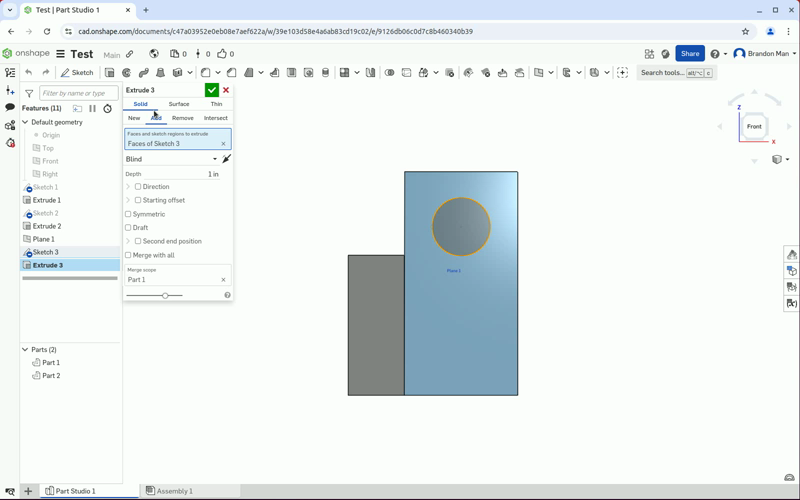
mouse_move(186, 120)
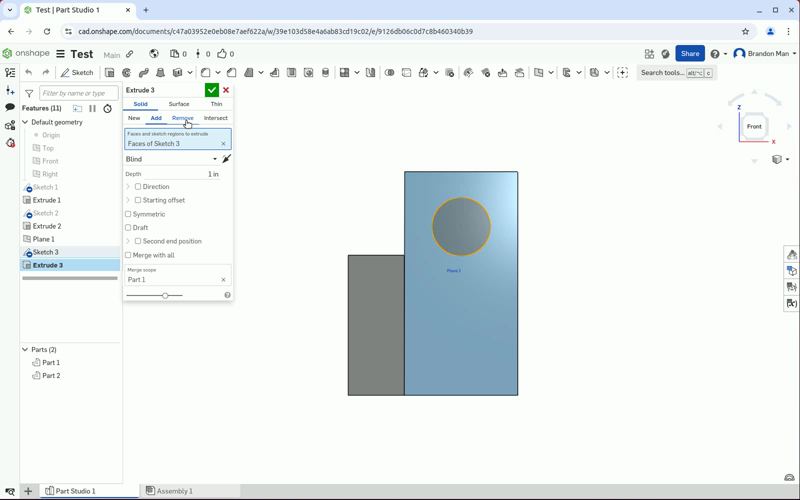
click(186, 120)
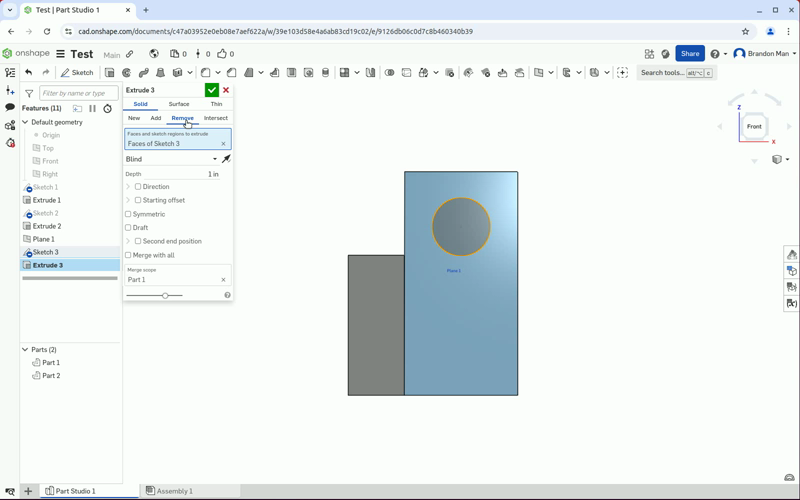
key(tab, 4)
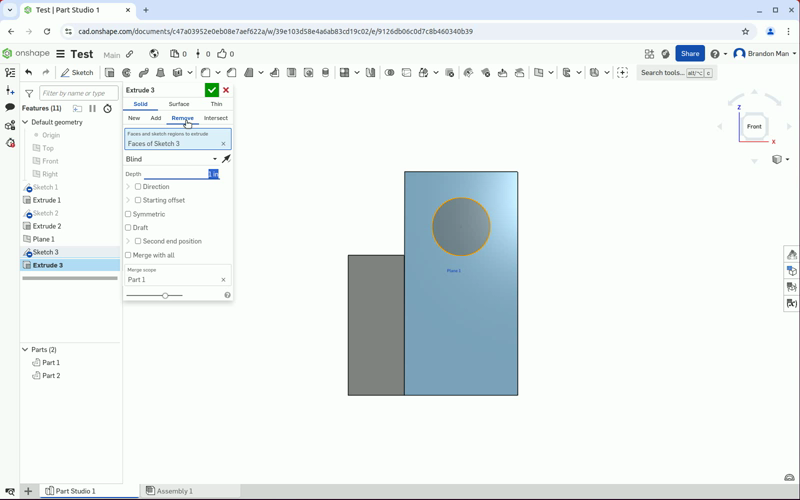
text(17.331)
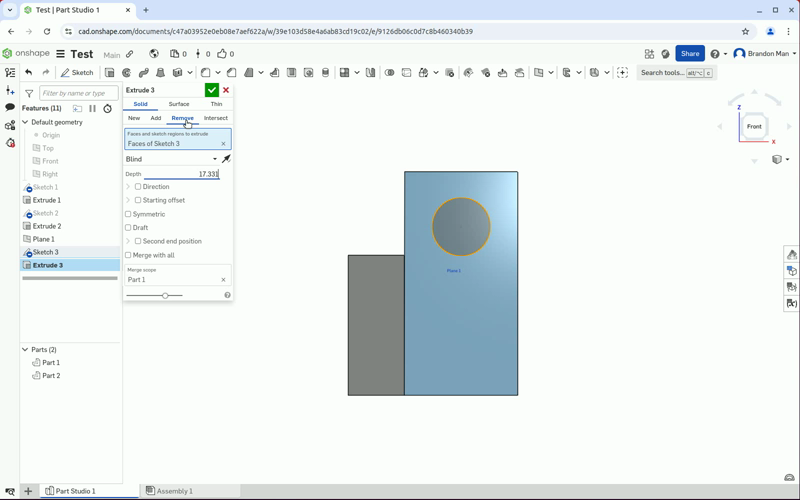
key(tab, 6)
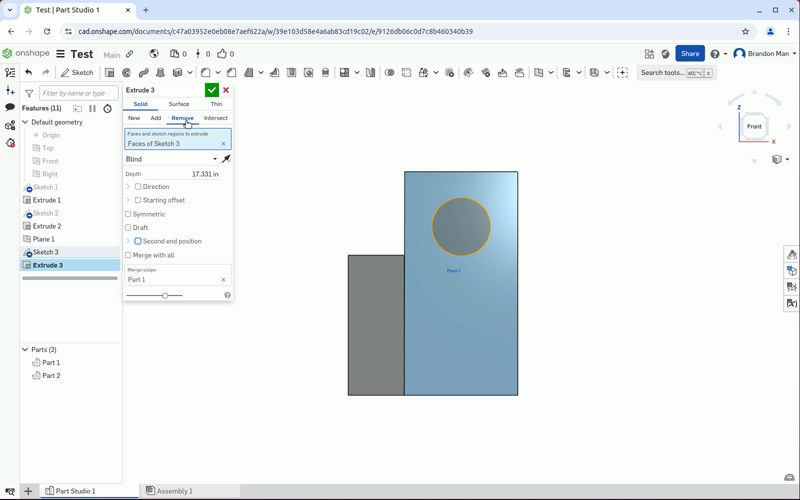
key(space)
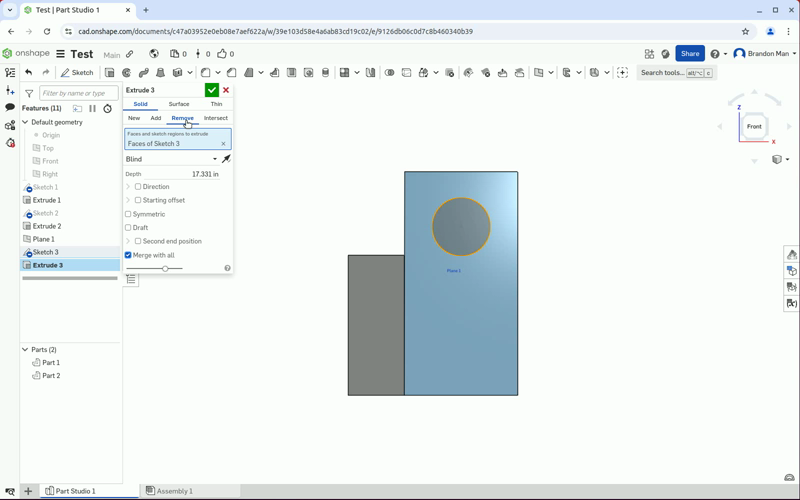
key(enter)
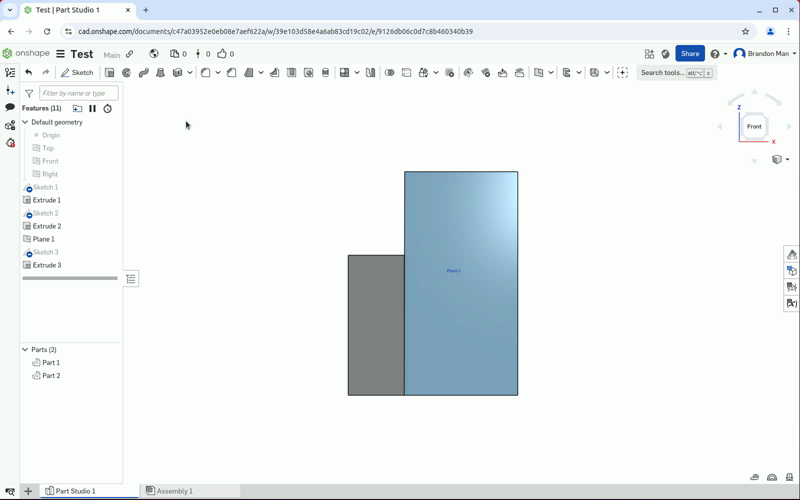
key(shift+h)
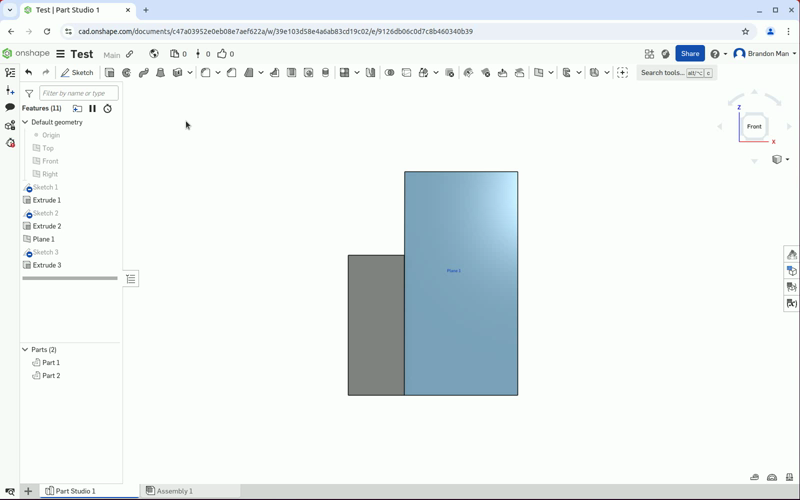
key(shift+h)
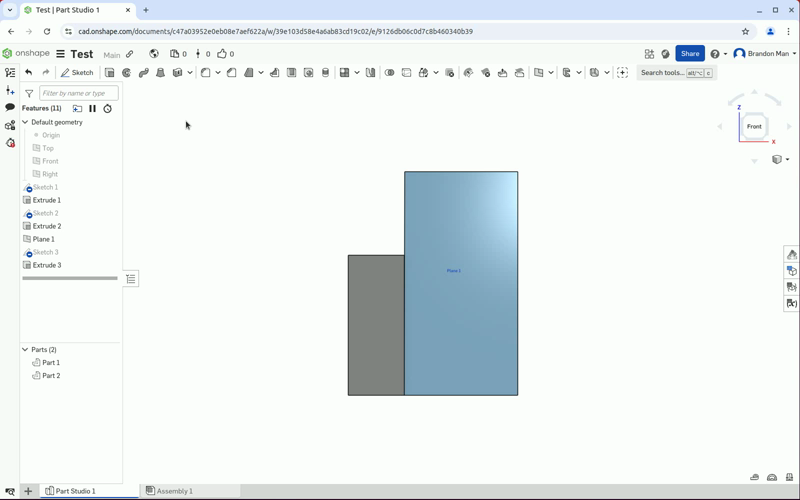
mouse_move(73, 189)
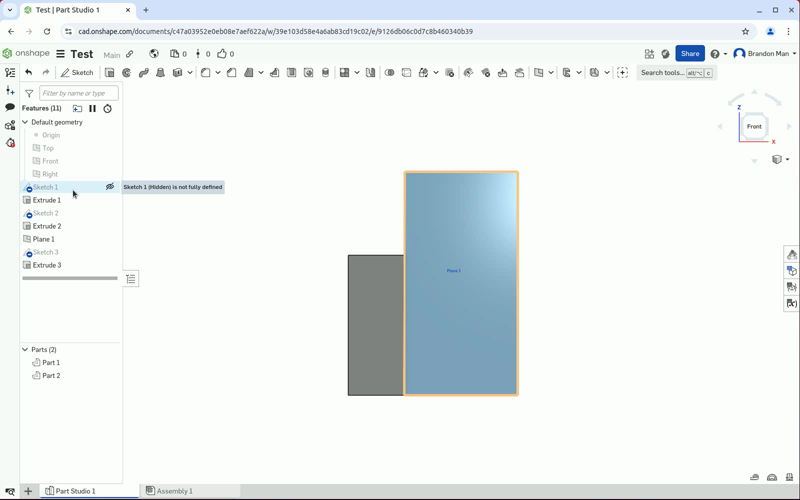
click(73, 189)
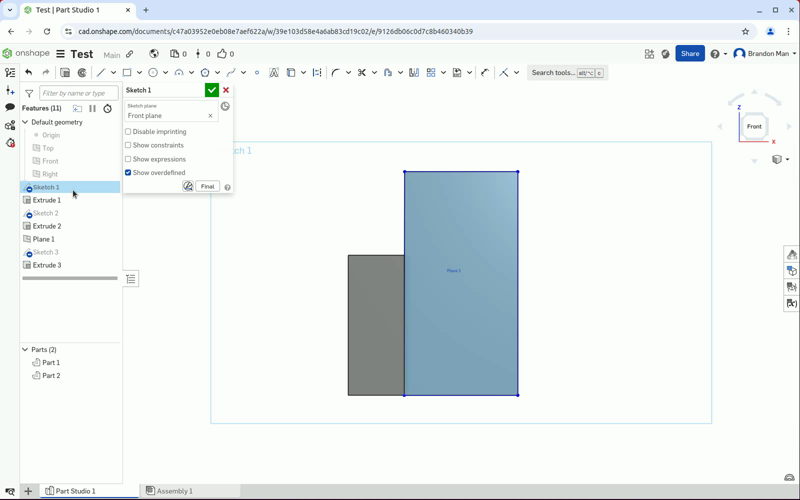
mouse_move(229, 92)
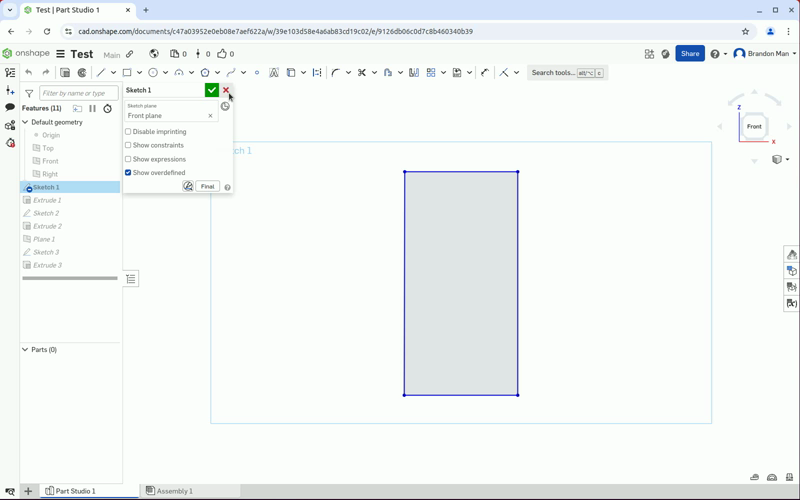
click(229, 92)
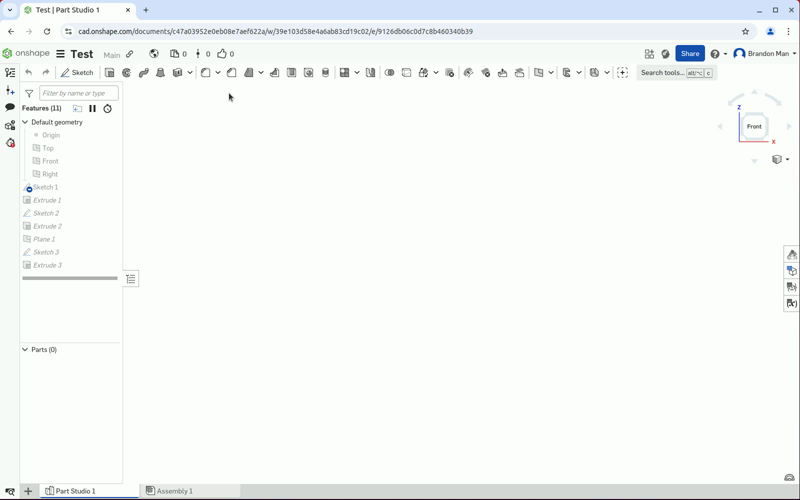
key(shift+s)
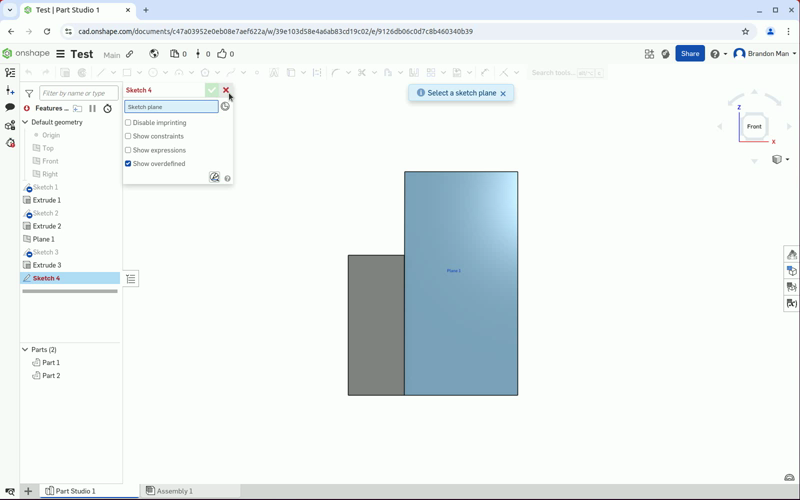
mouse_move(73, 241)
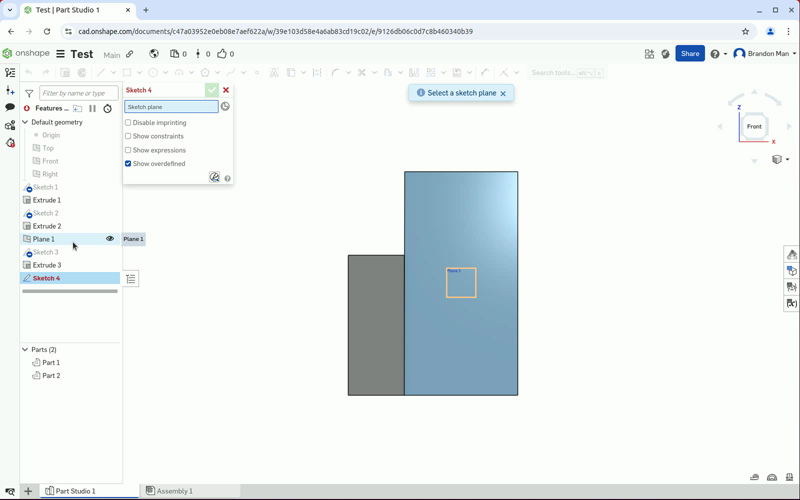
click(73, 241)
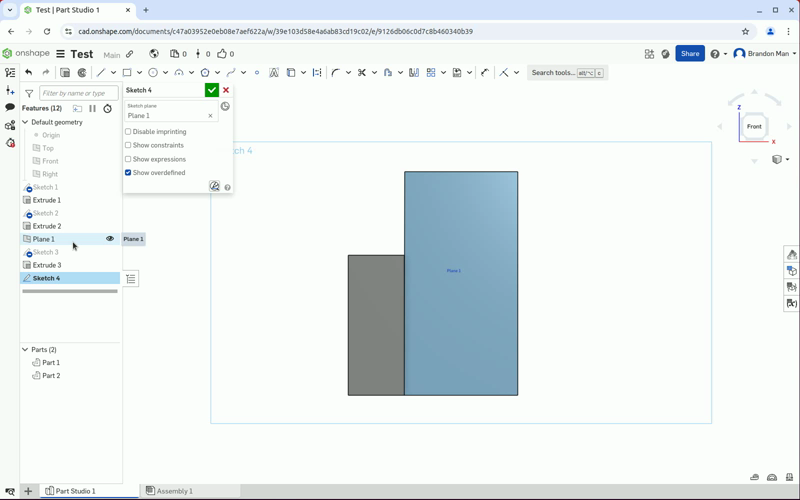
mouse_move(73, 352)
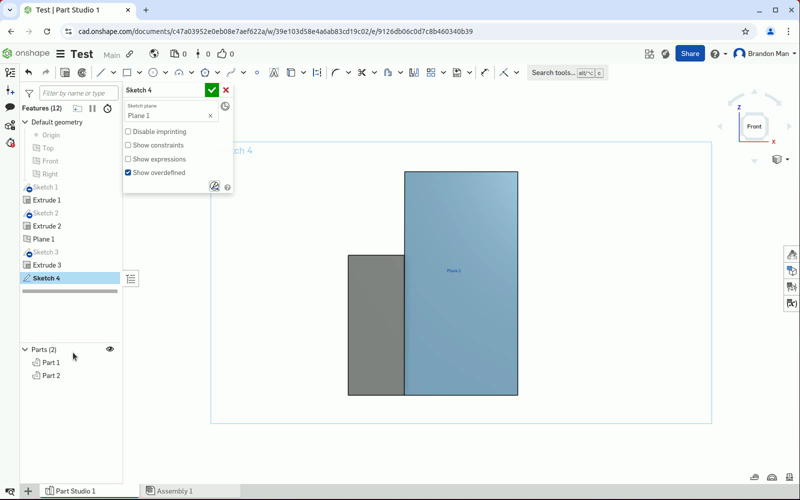
key(y)
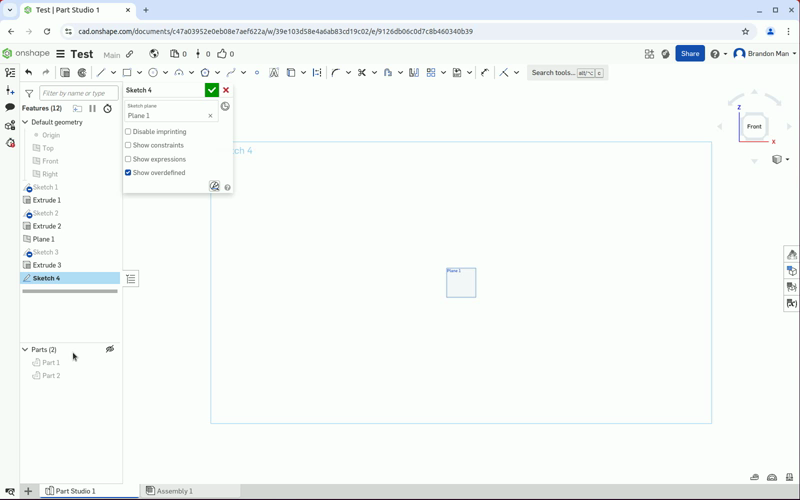
key(c)
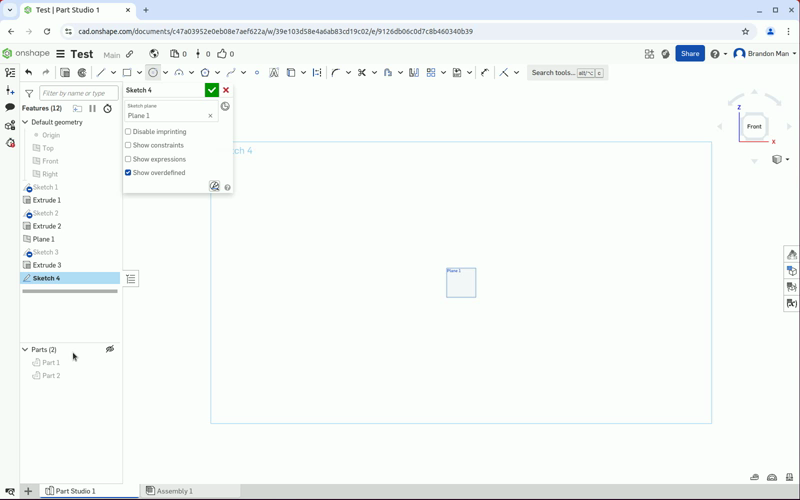
key_down(shift)
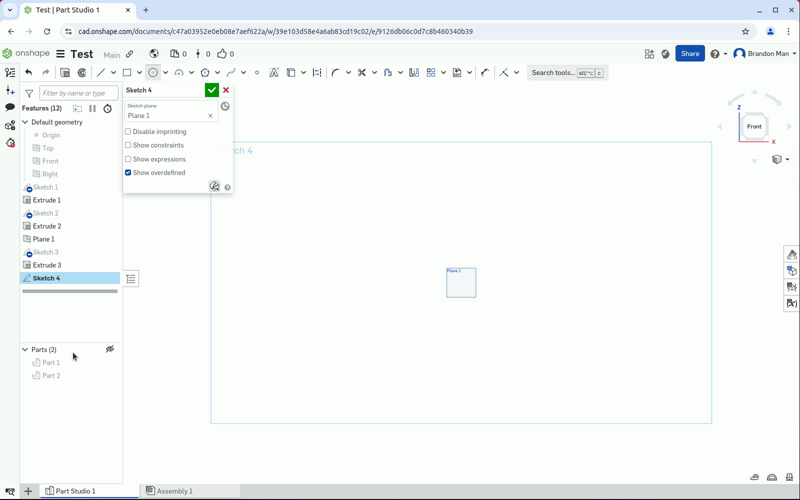
mouse_move(461, 339)
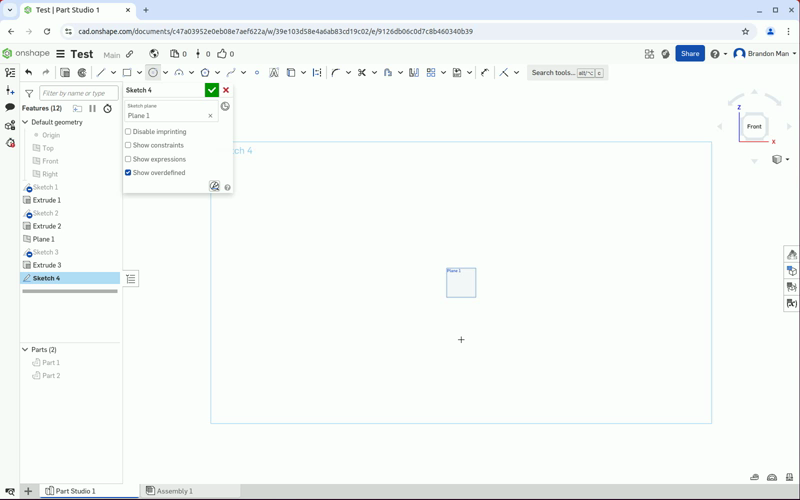
click(461, 339)
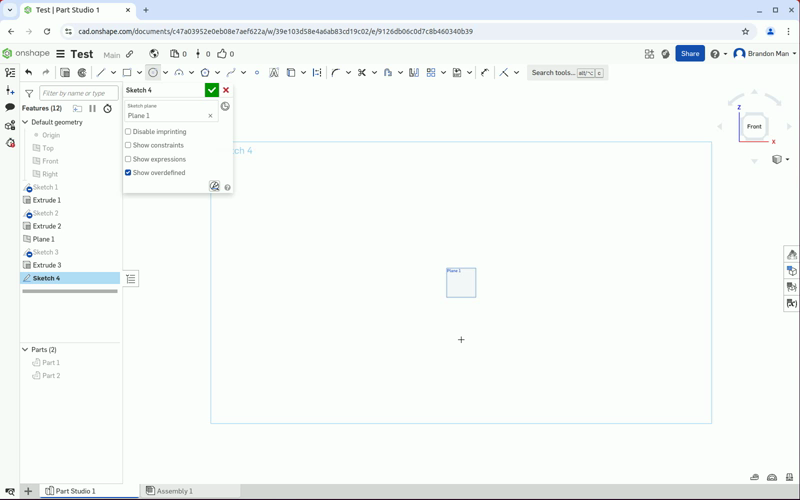
key_up(shift)
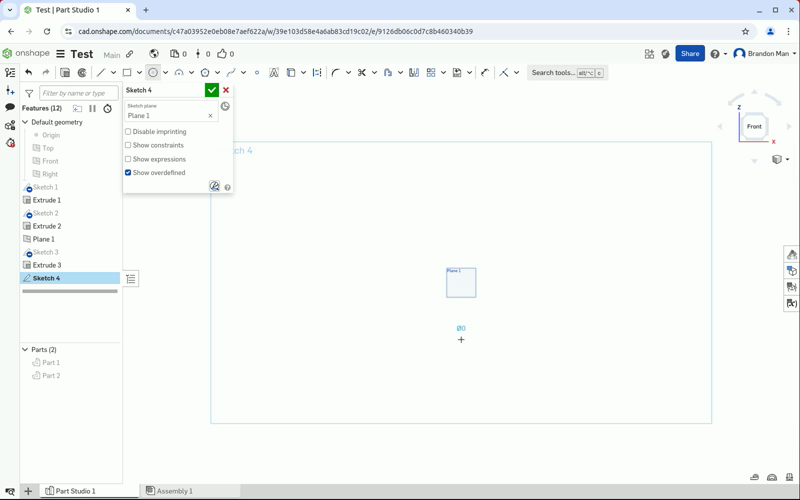
mouse_move(490, 339)
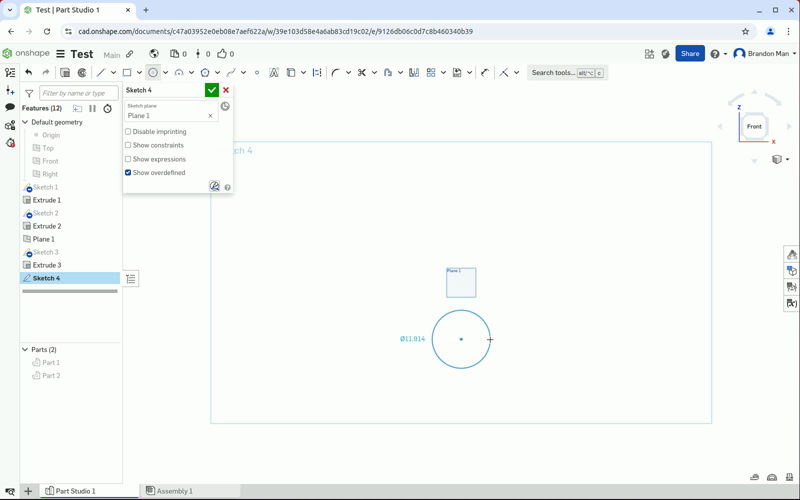
click(490, 339)
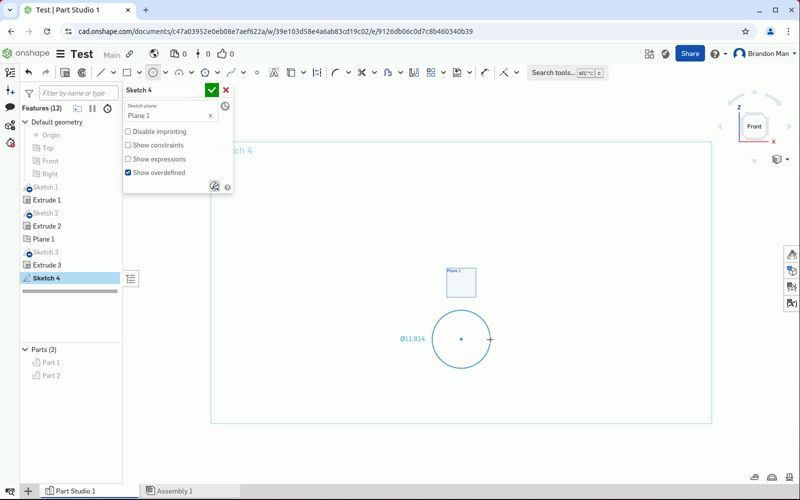
key(esc)
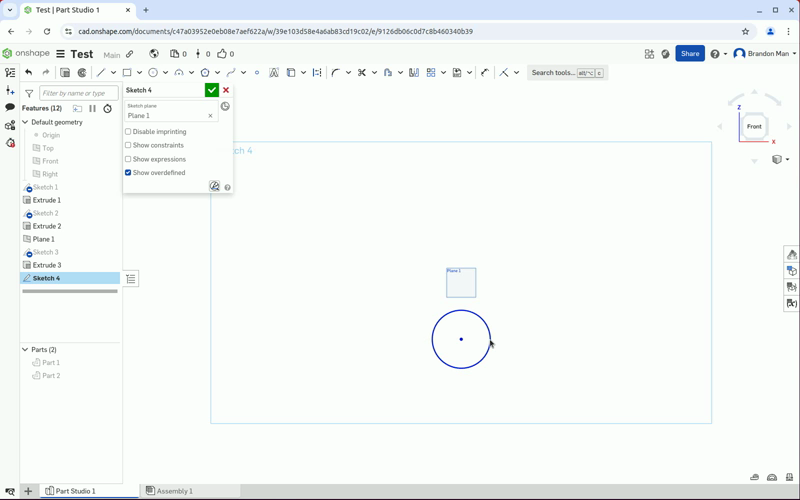
mouse_move(479, 346)
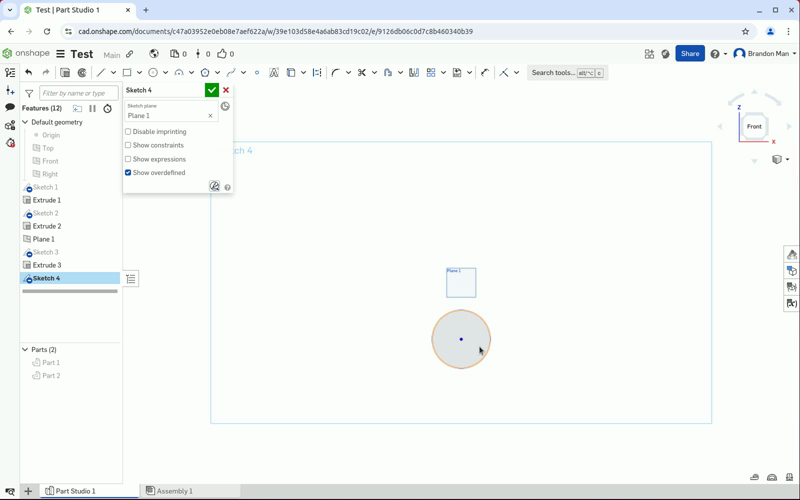
click(479, 346)
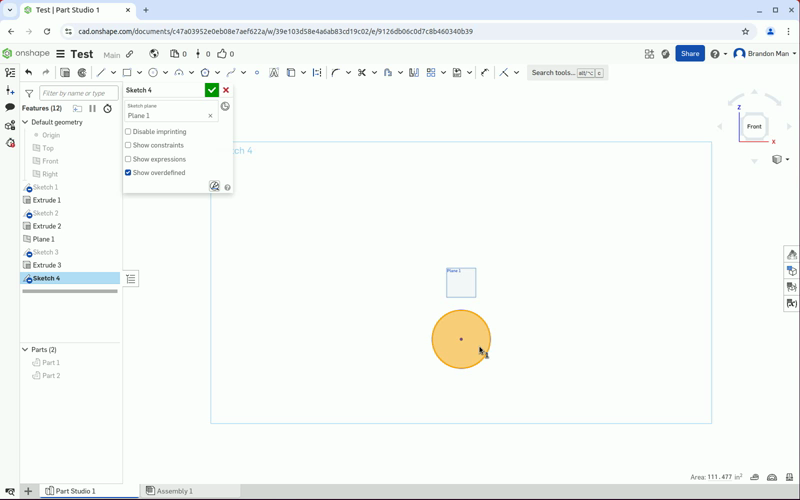
mouse_move(73, 352)
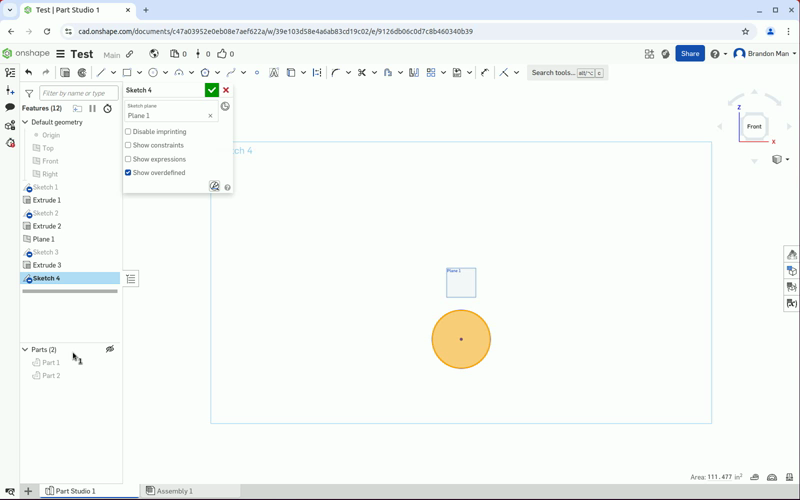
key(shift+y)
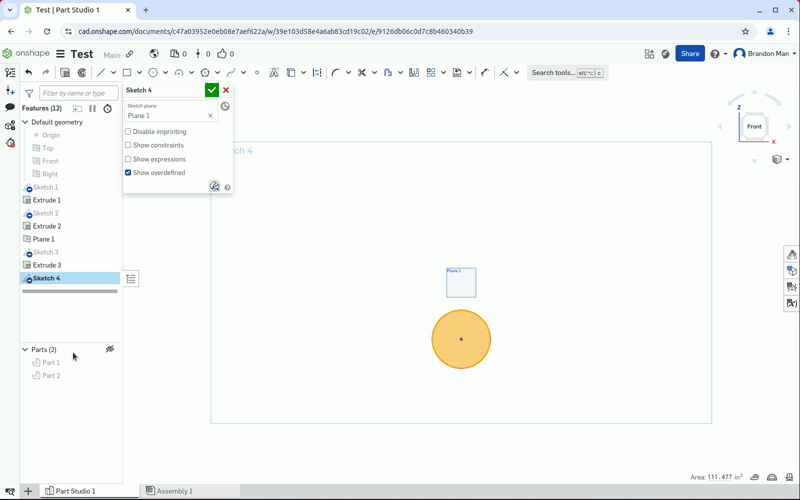
key(shift+e)
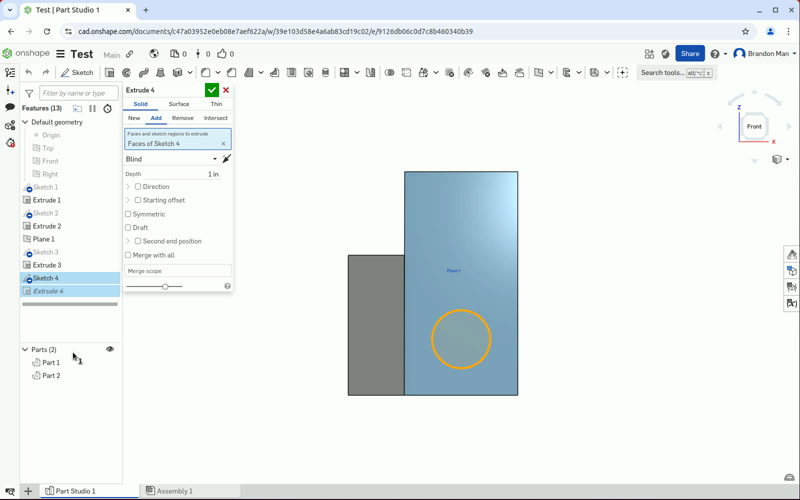
mouse_move(143, 106)
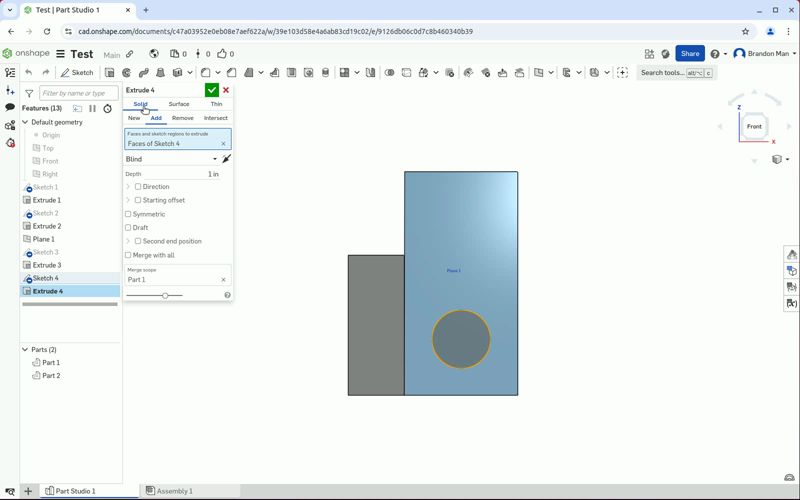
click(143, 106)
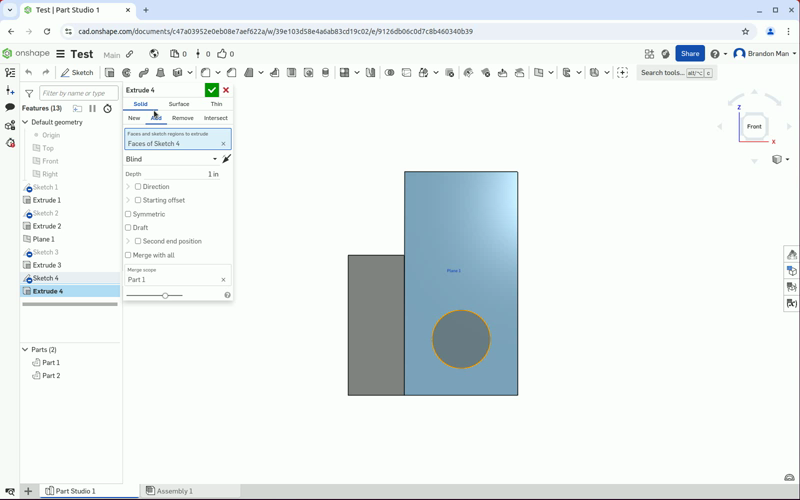
mouse_move(186, 120)
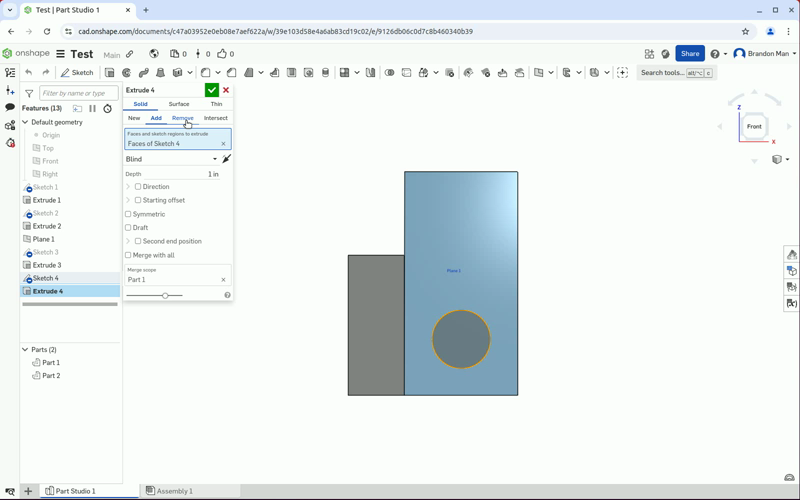
click(186, 120)
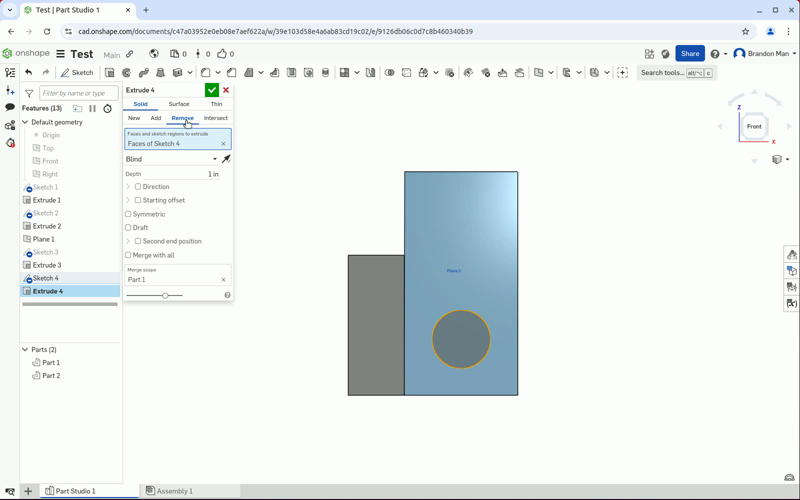
key(tab, 4)
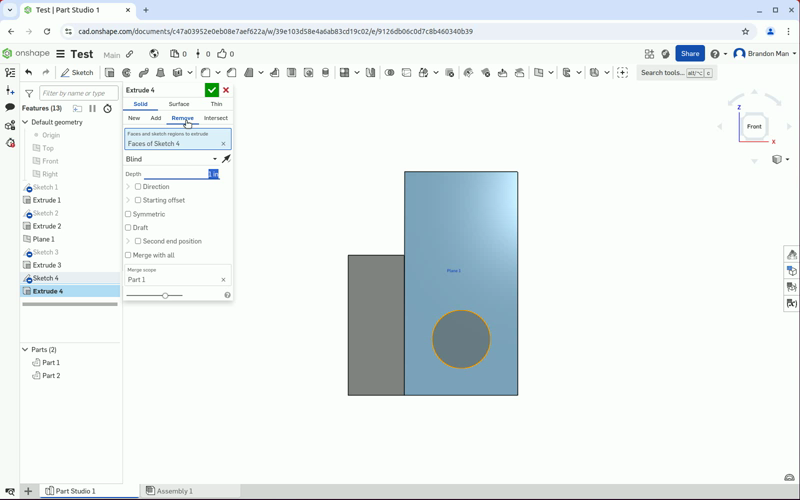
text(17.331)
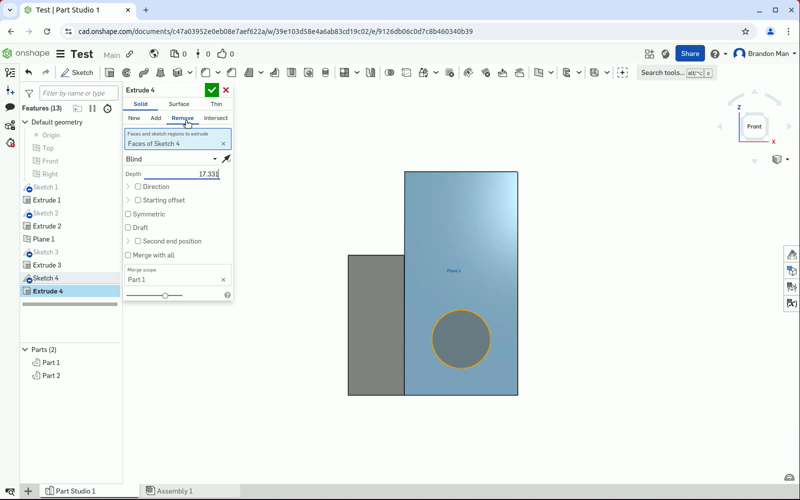
key(tab, 6)
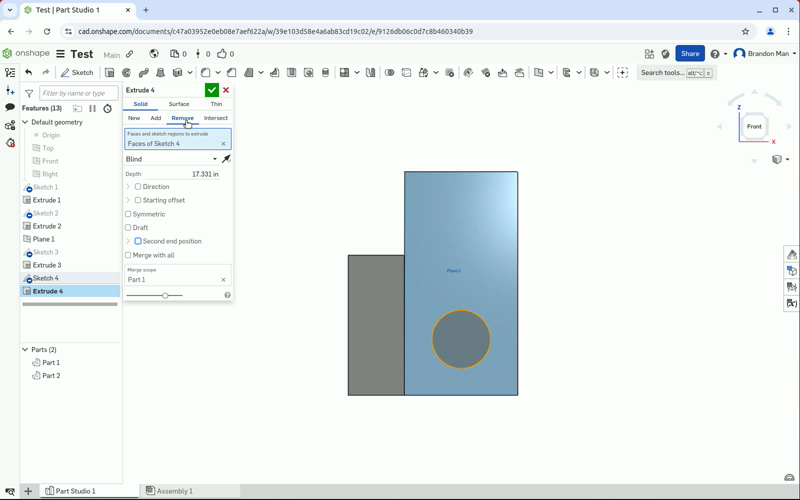
key(space)
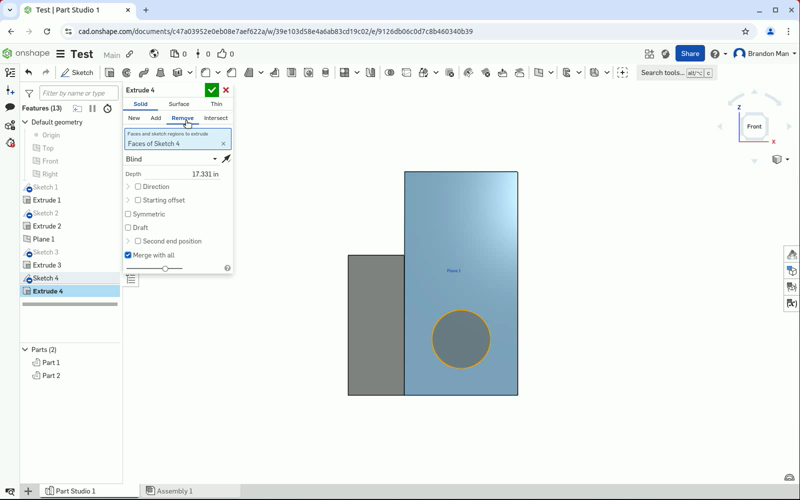
key(enter)
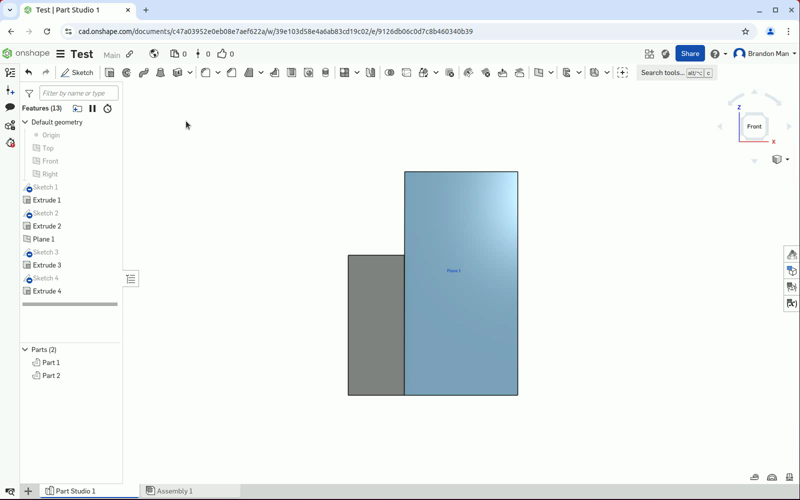
key(shift+h)
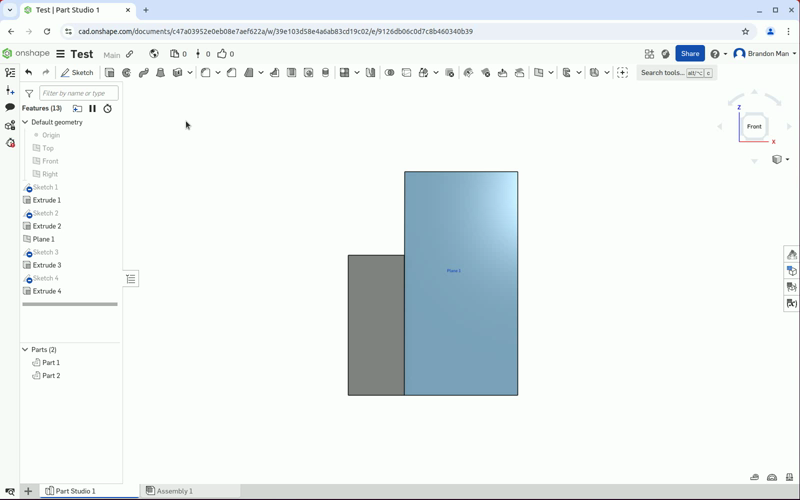
key(shift+h)
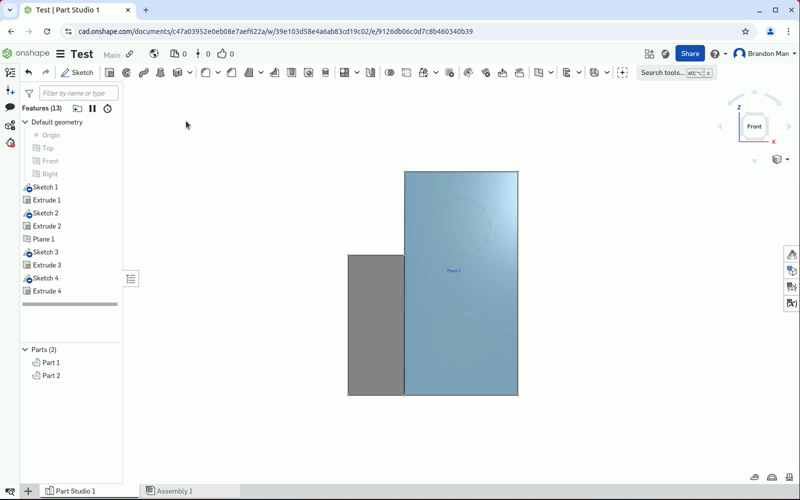
key(shift+7)
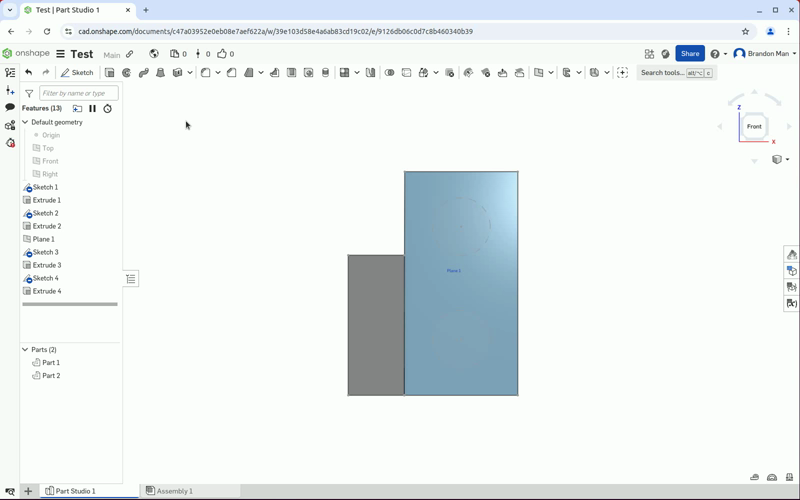
key(left, 2)
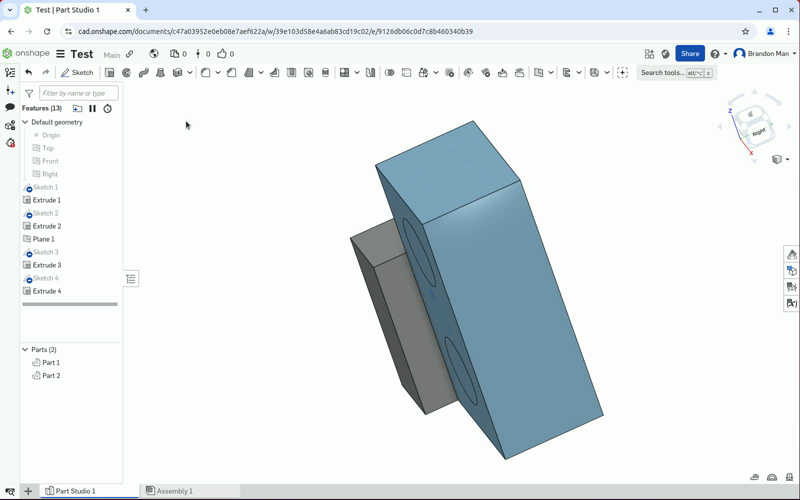
key(down, 2)
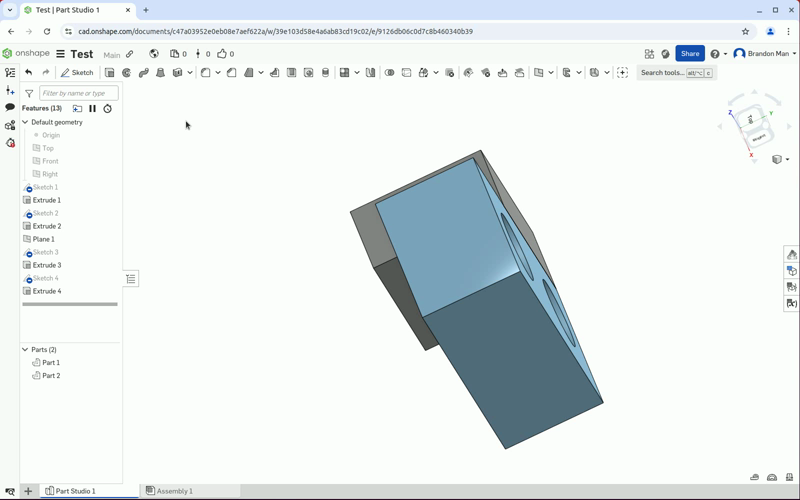
key(up, 2)
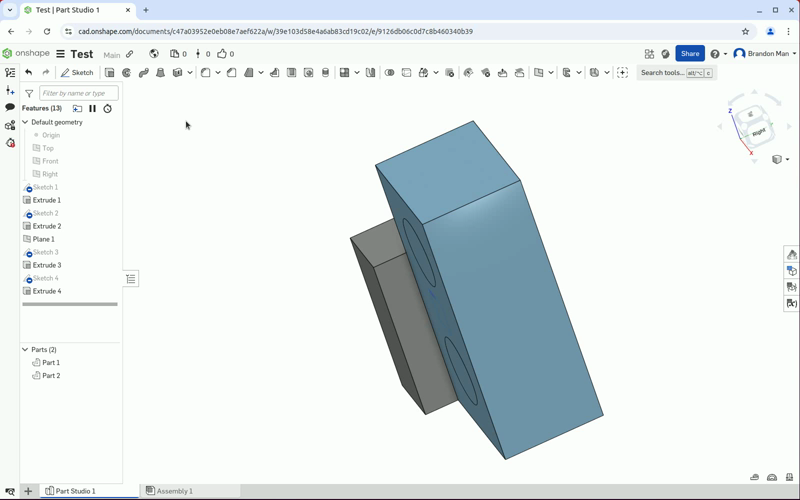
key(right, 2)
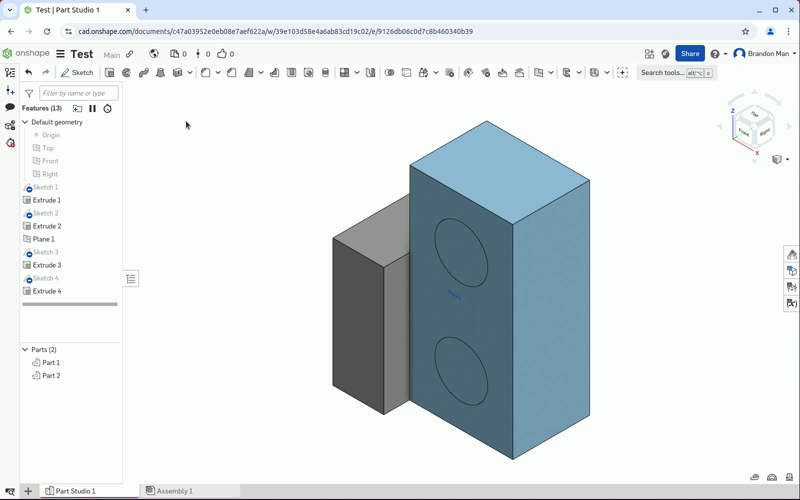
mouse_move(73, 189)
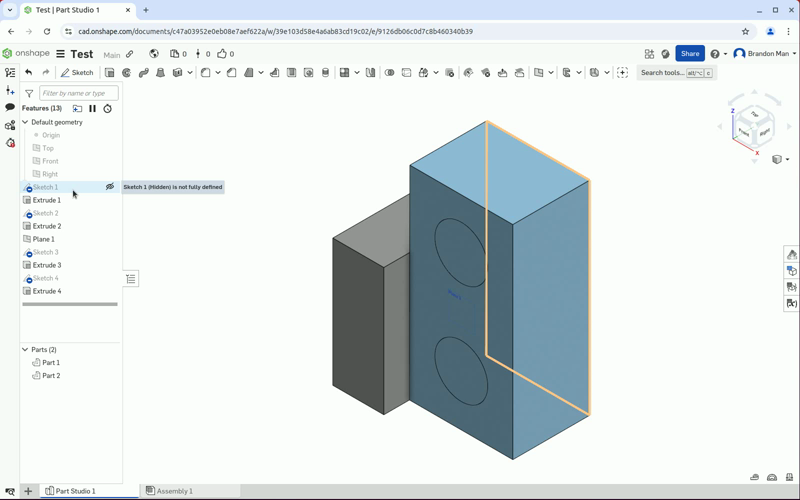
click(73, 189)